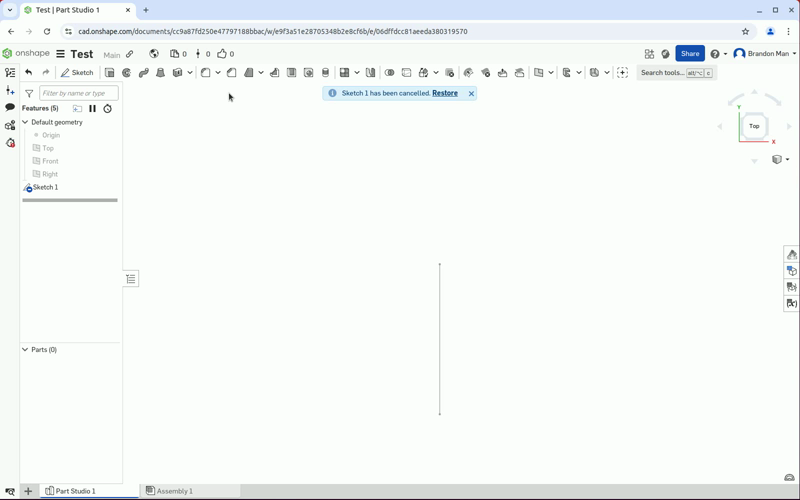
key(shift+h)
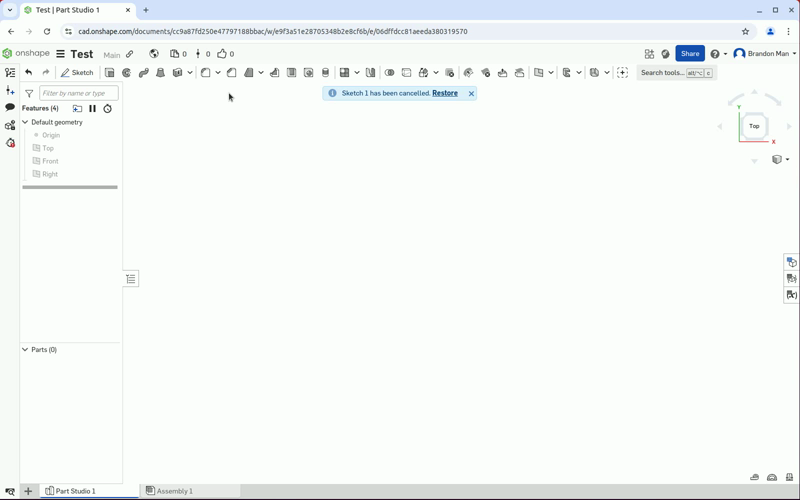
mouse_move(73, 352)
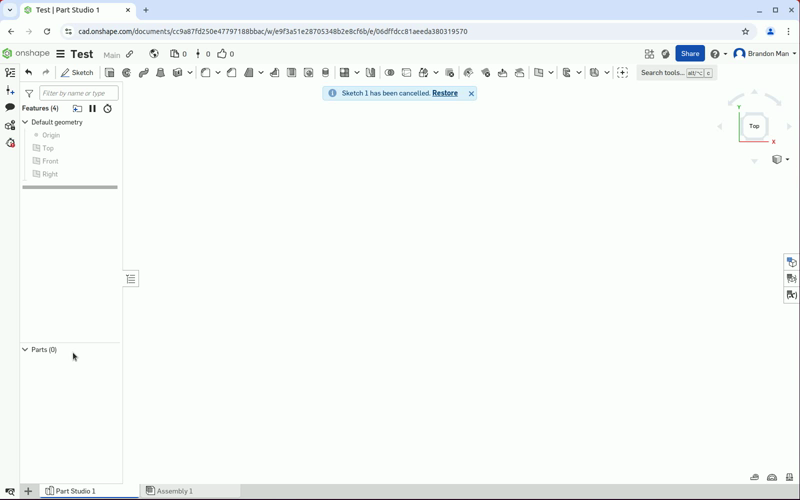
key(y)
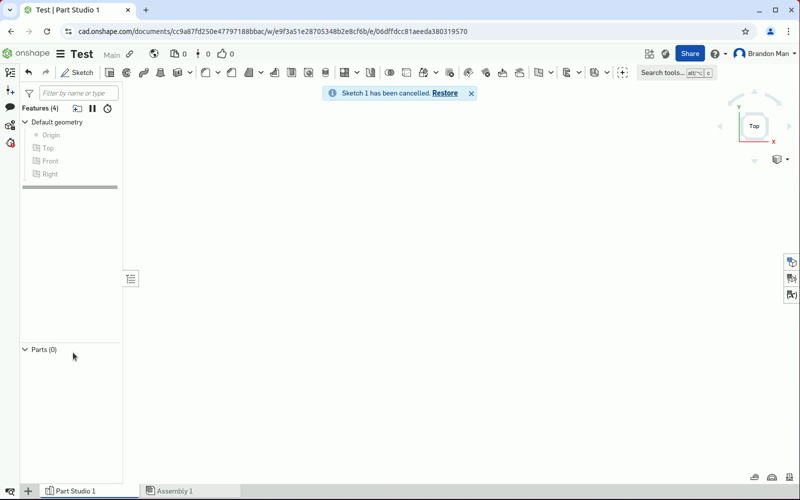
key(shift+p)
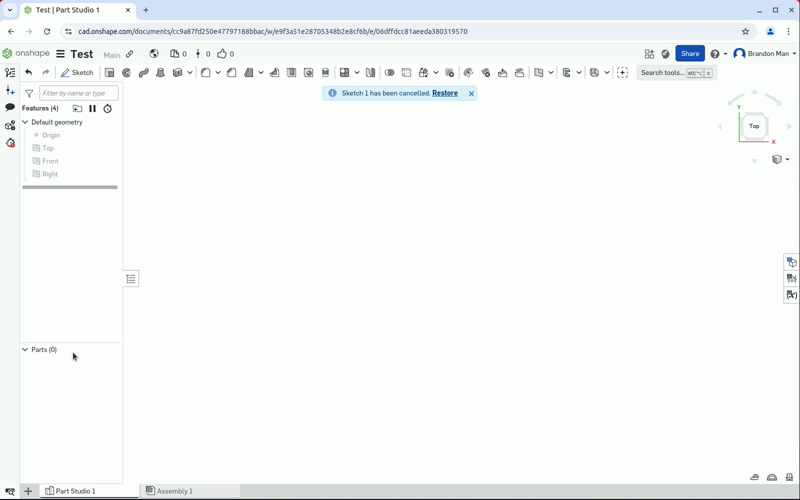
key(space)
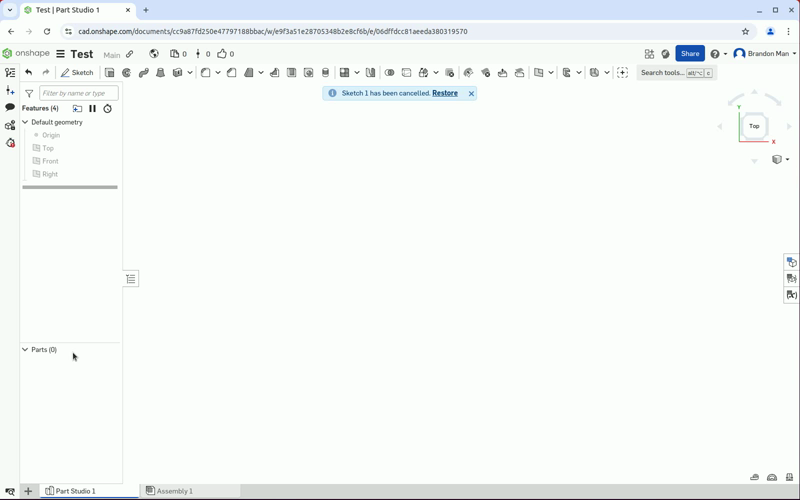
key_down(shift)
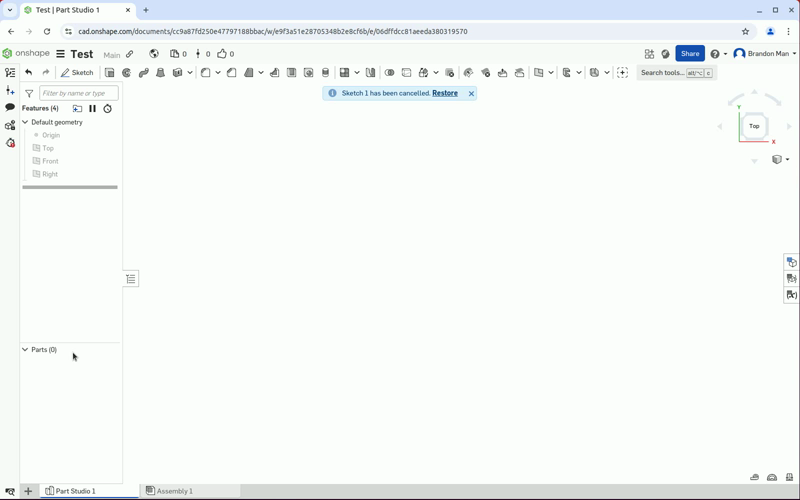
key(up)
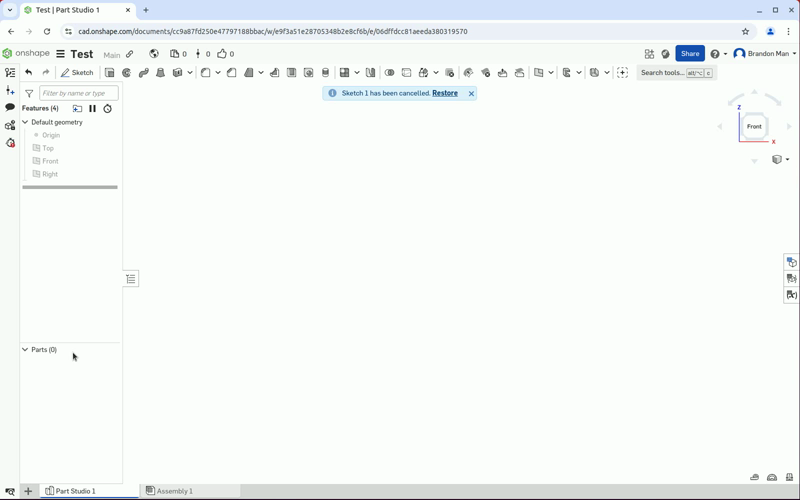
key_up(shift)
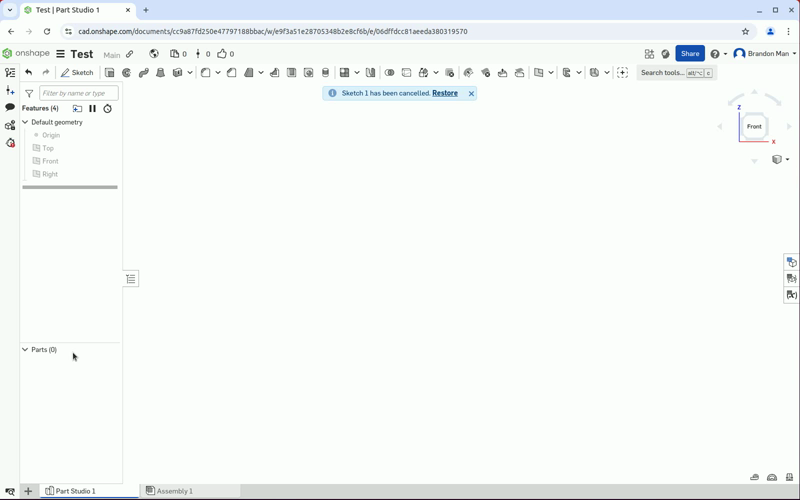
key(space)
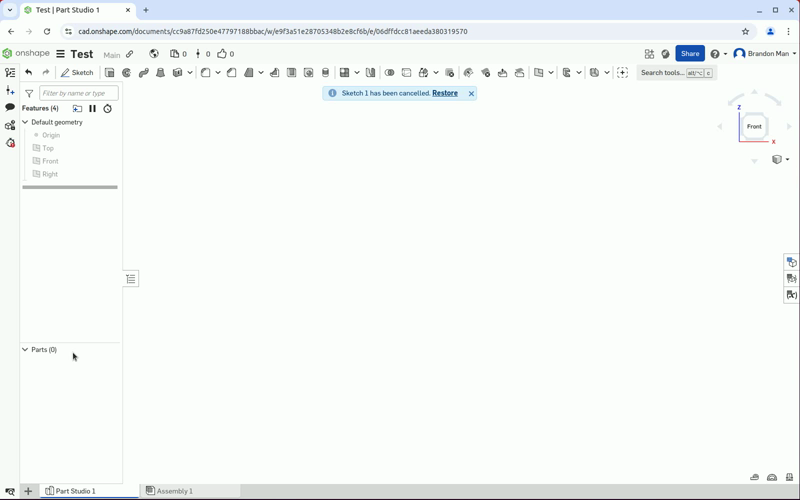
key_down(shift)
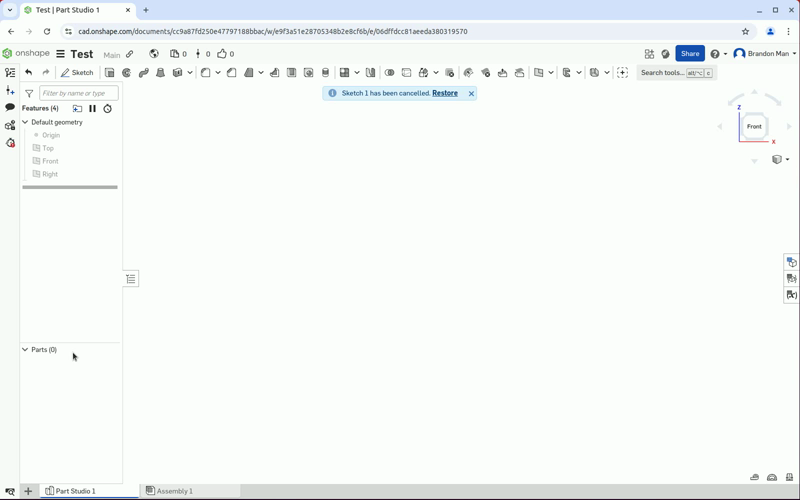
key(left)
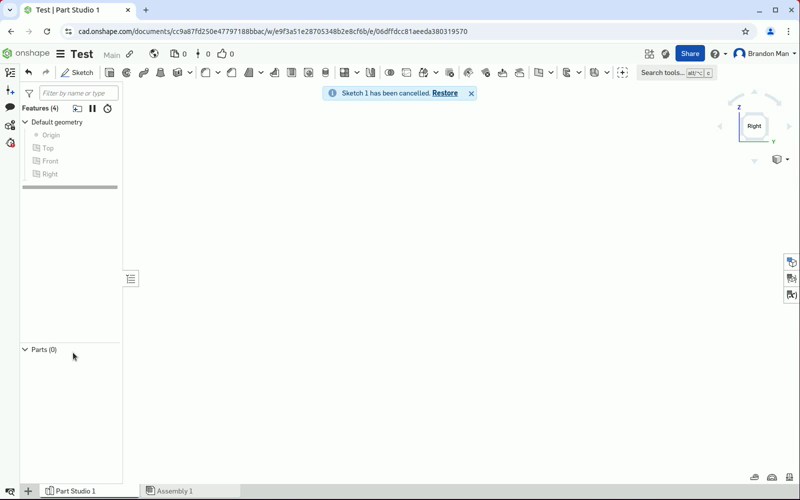
key_up(shift)
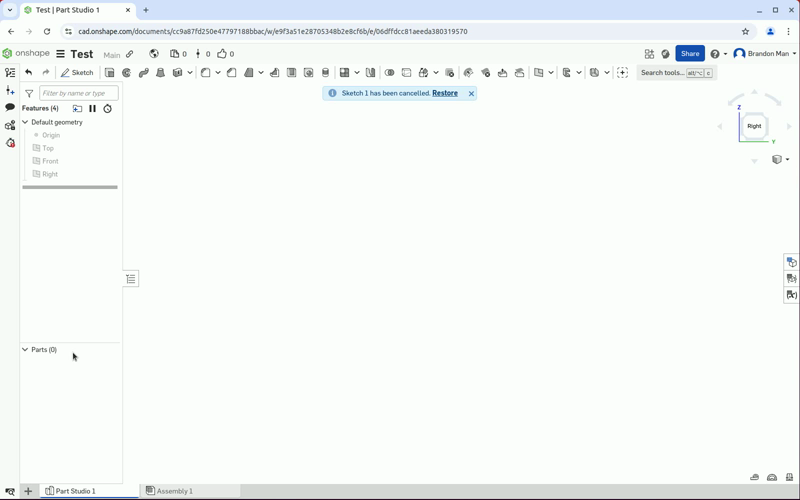
mouse_move(73, 352)
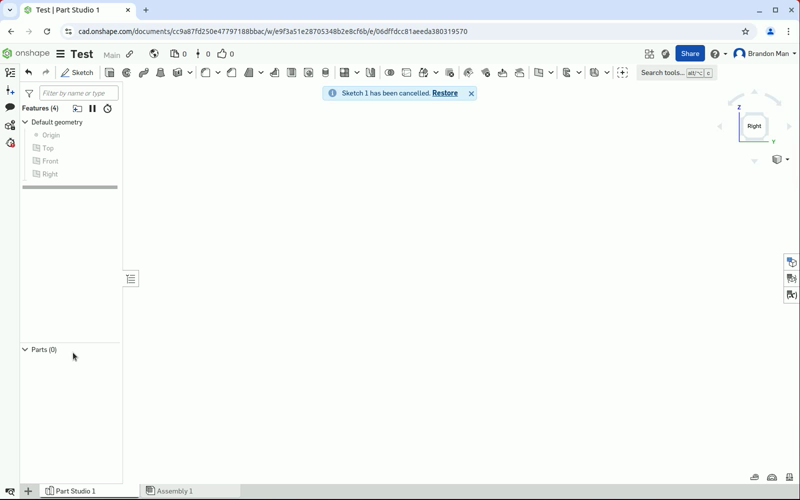
key(shift+y)
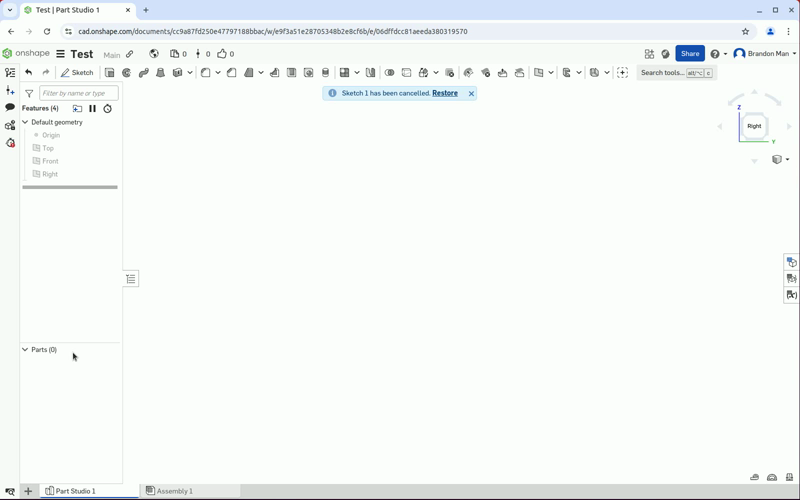
key(shift+s)
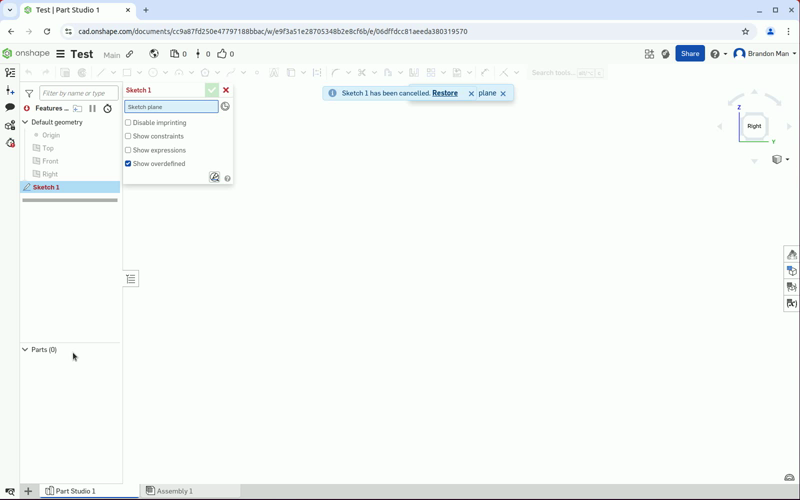
mouse_move(73, 176)
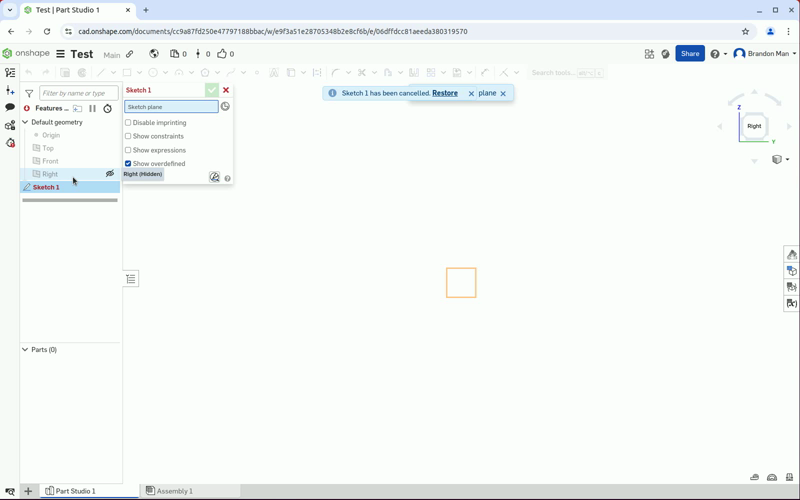
click(73, 176)
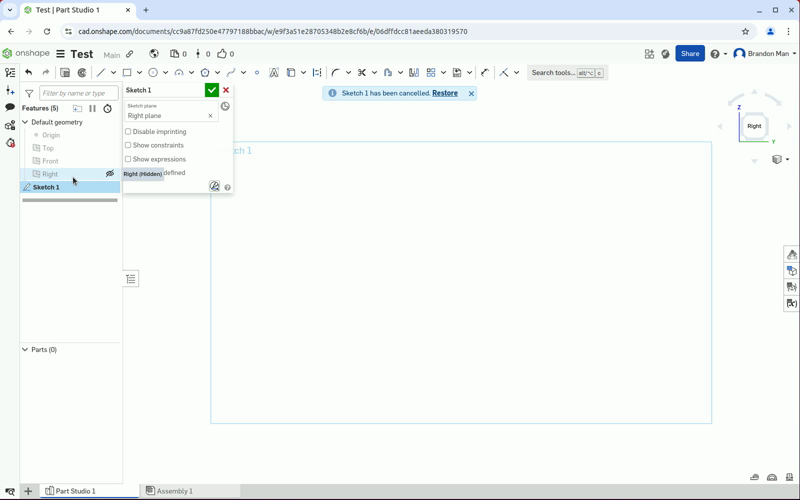
mouse_move(73, 352)
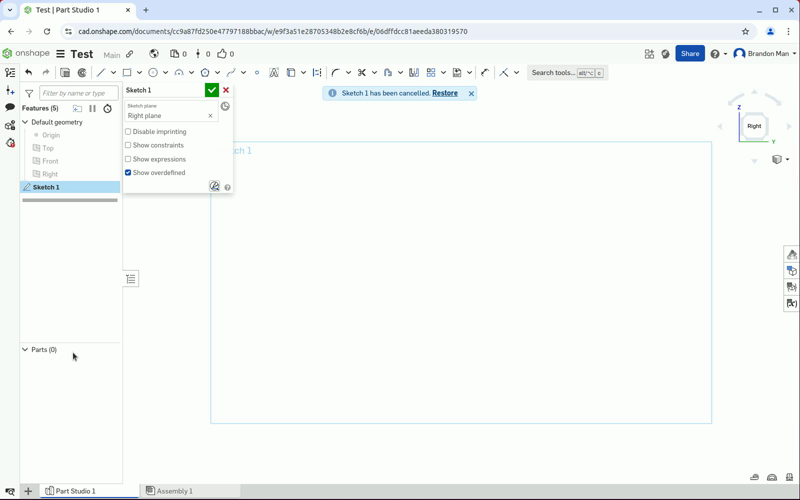
key(y)
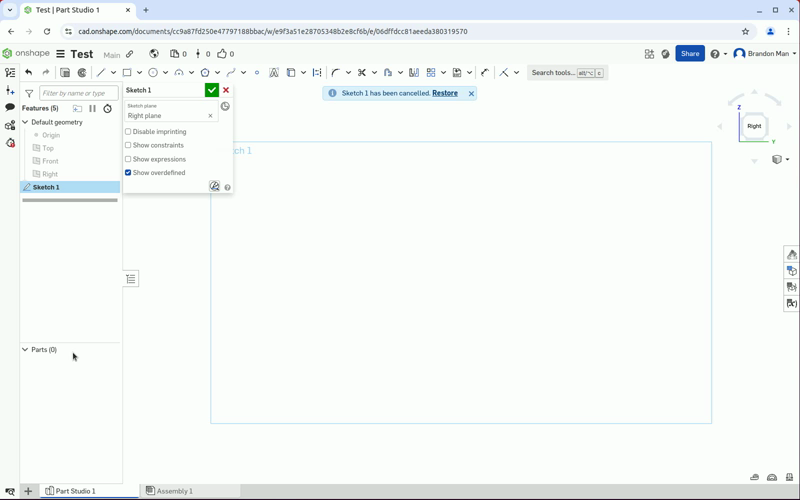
key(l)
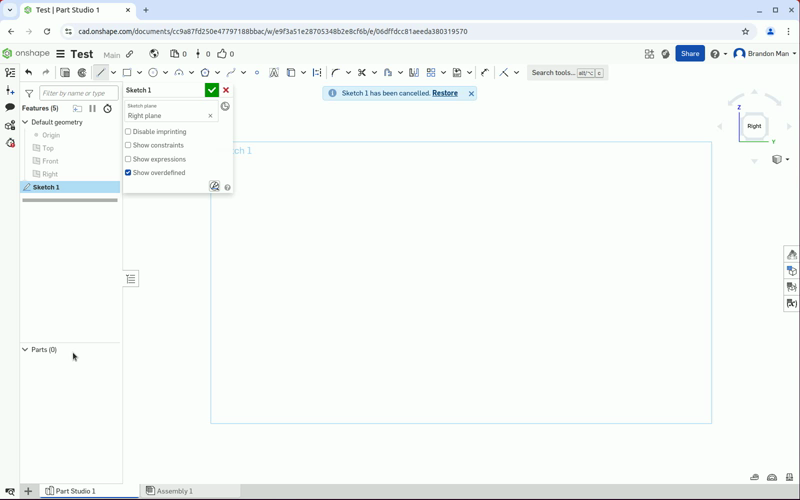
key_down(shift)
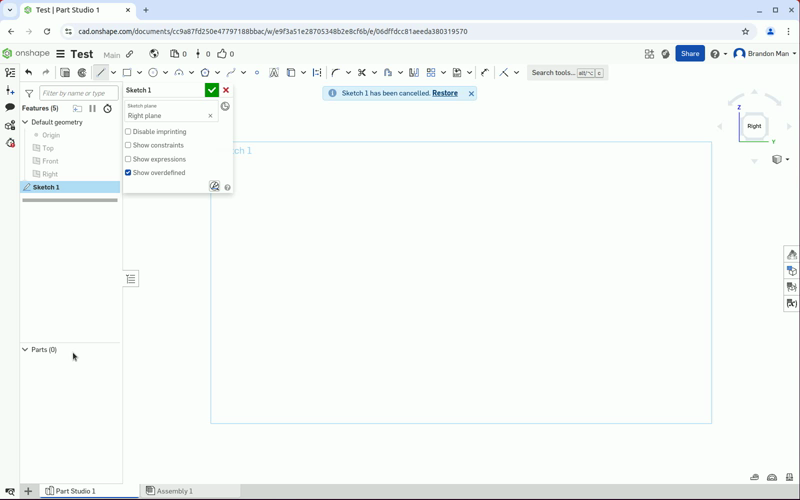
mouse_move(413, 395)
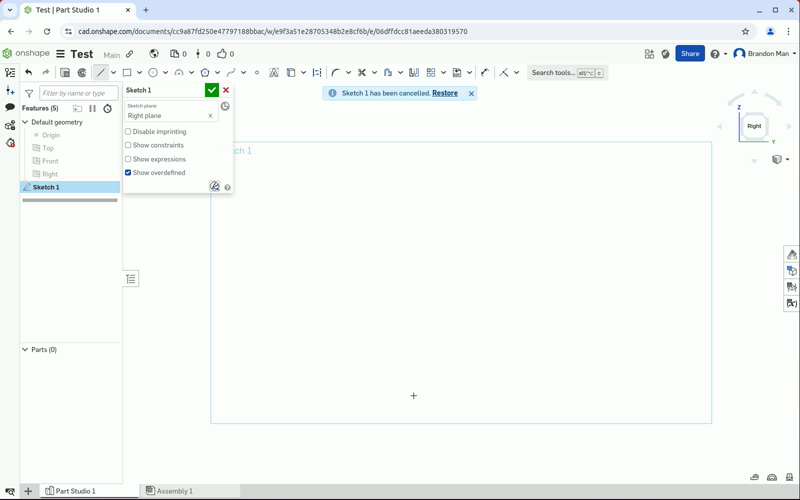
click(413, 395)
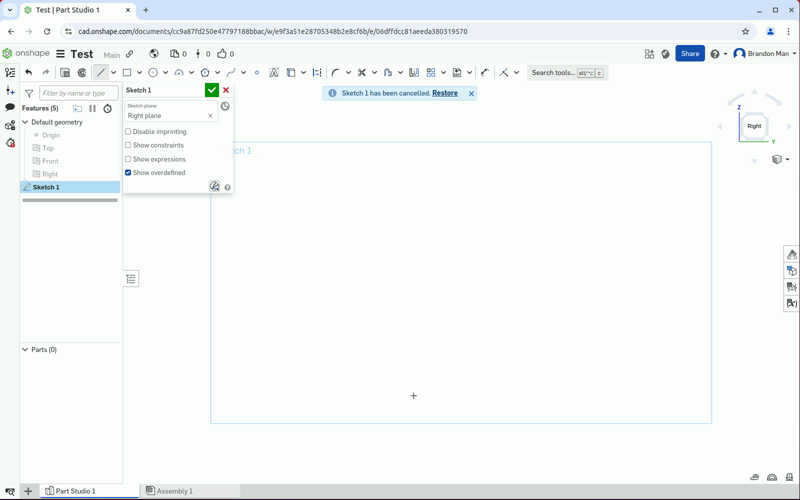
key_up(shift)
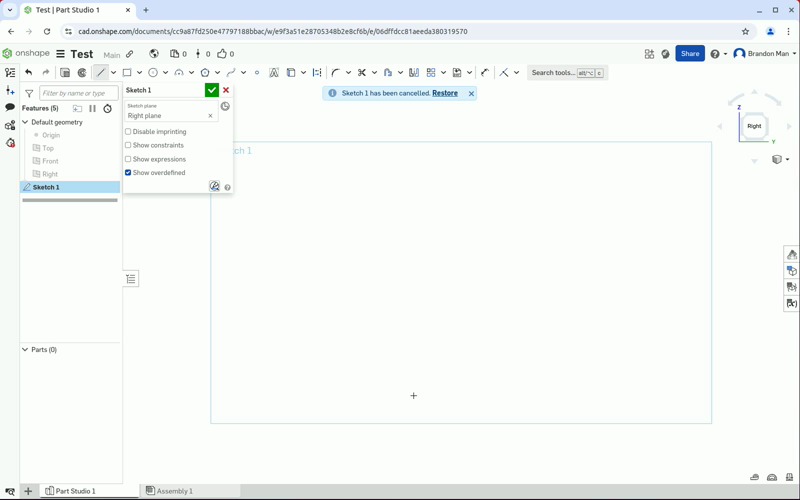
key_down(shift)
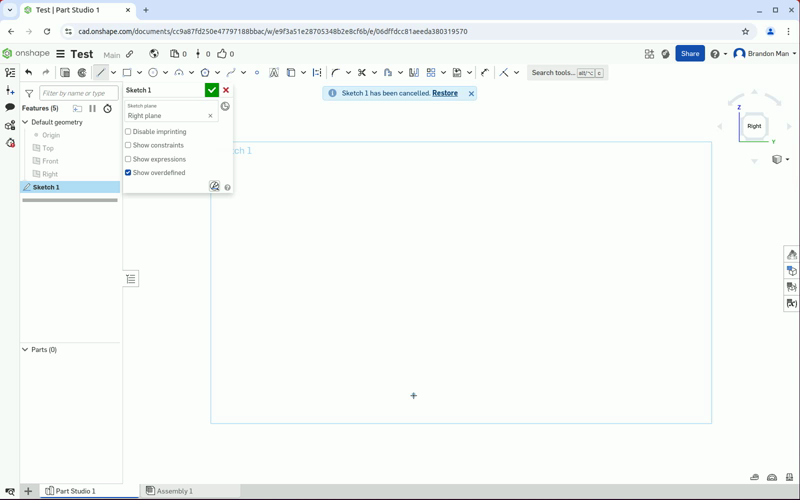
mouse_move(524, 395)
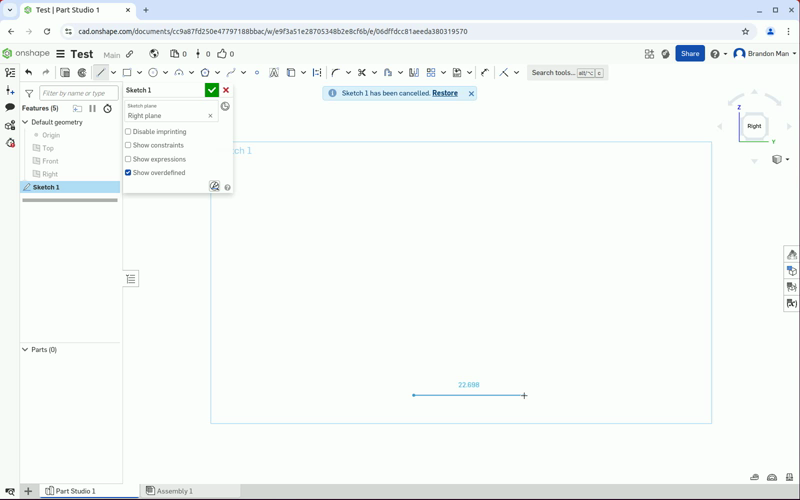
click(524, 395)
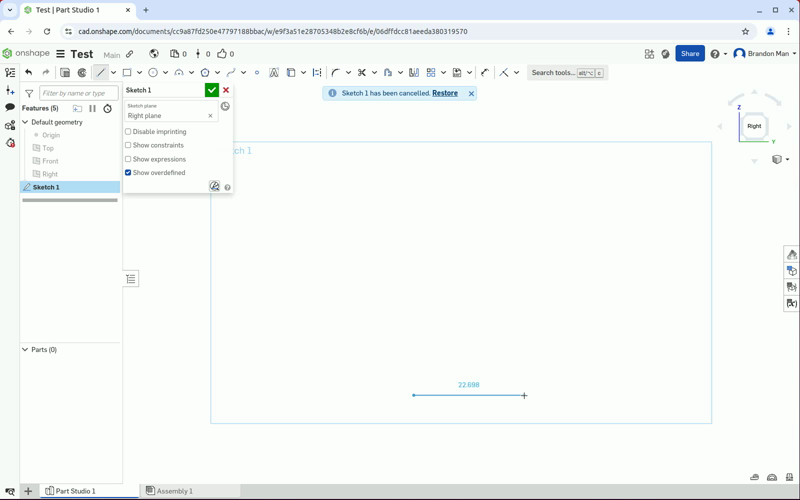
key_up(shift)
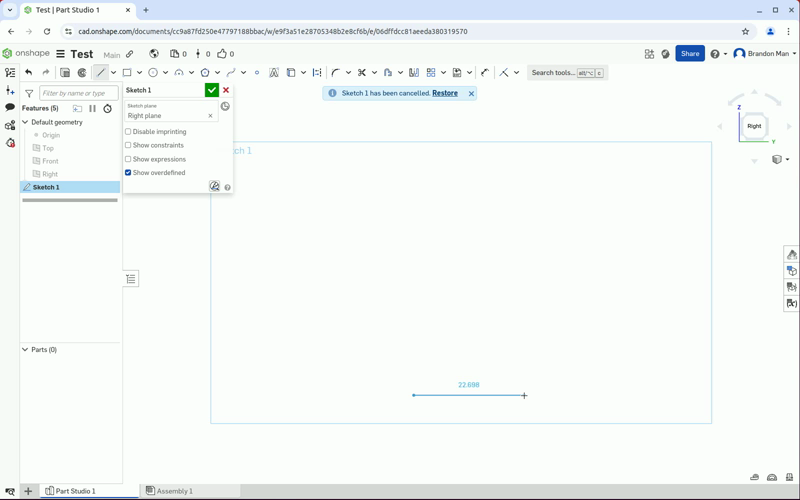
key_down(shift)
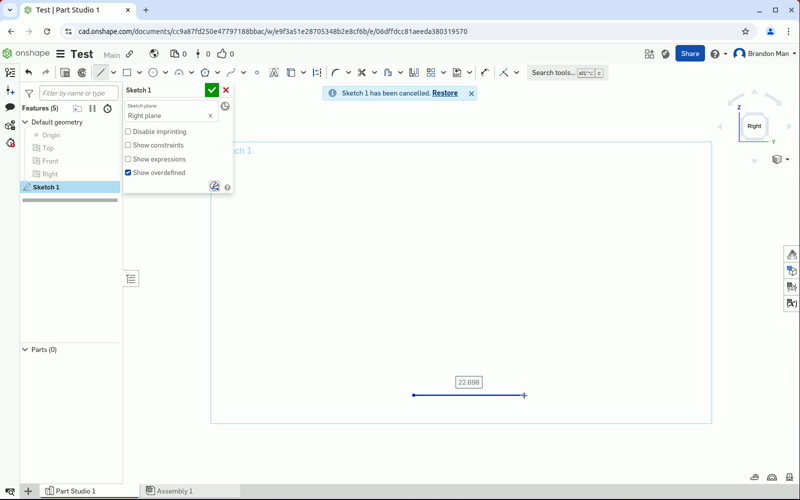
mouse_move(524, 205)
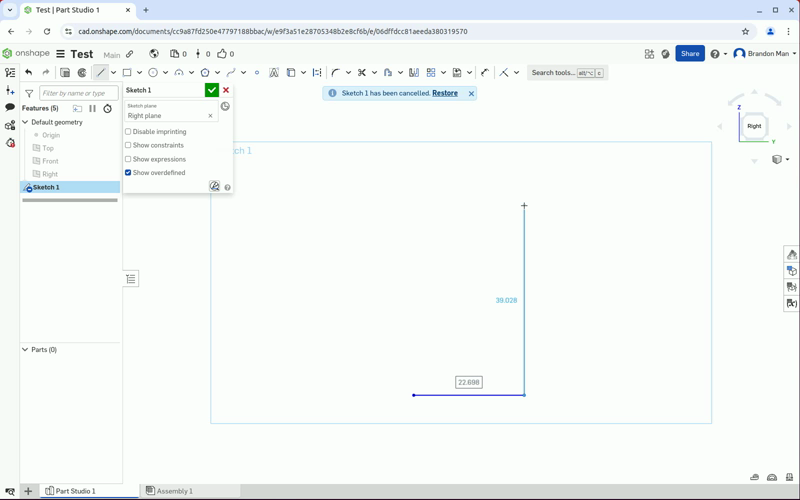
click(524, 205)
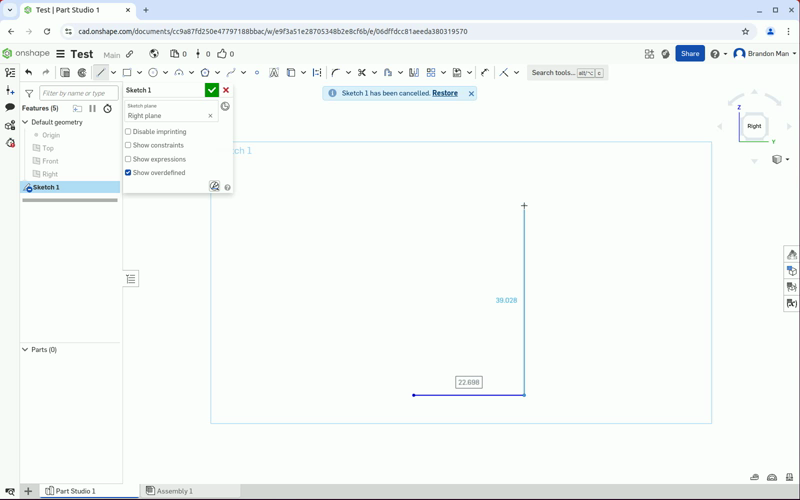
key_up(shift)
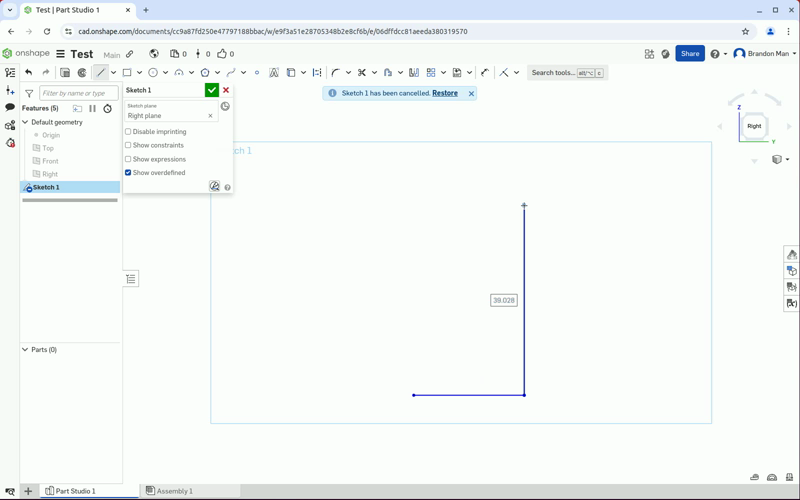
key_down(shift)
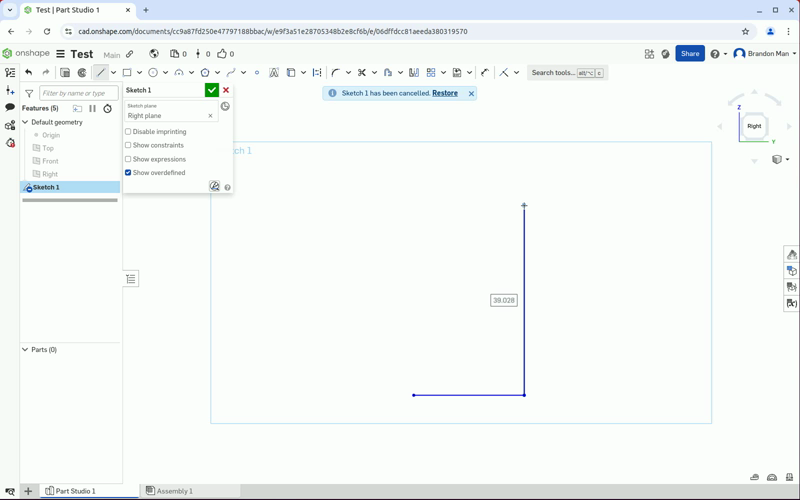
mouse_move(413, 205)
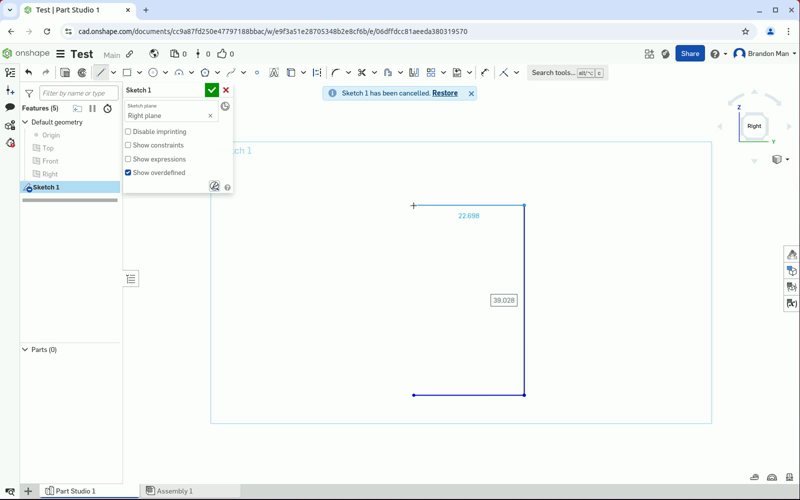
click(413, 205)
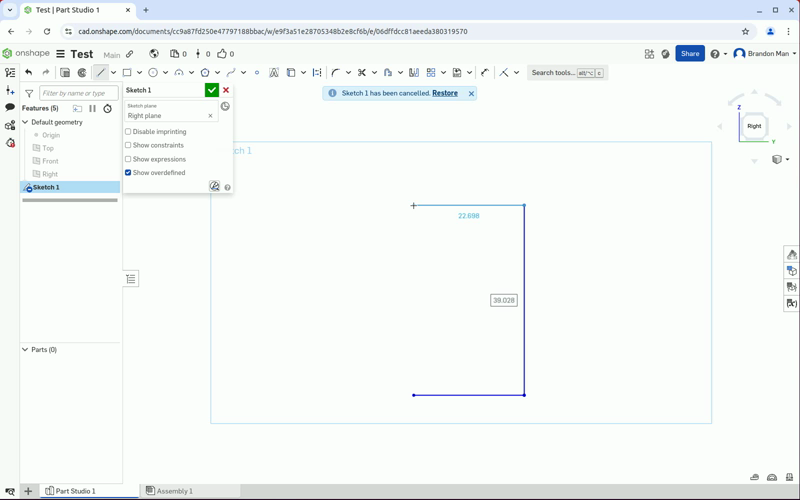
key_up(shift)
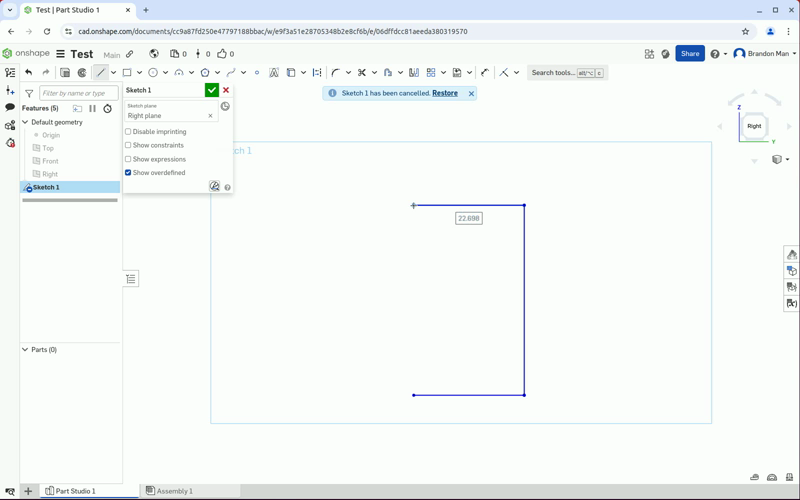
key_down(shift)
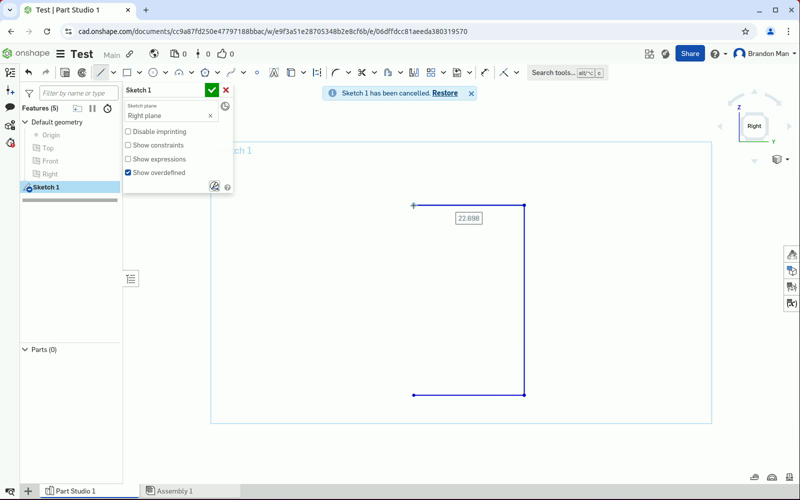
mouse_move(413, 395)
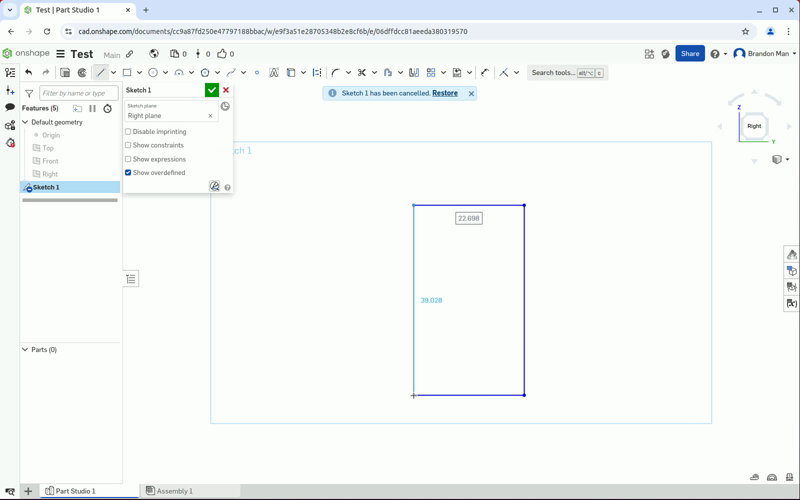
key_up(shift)
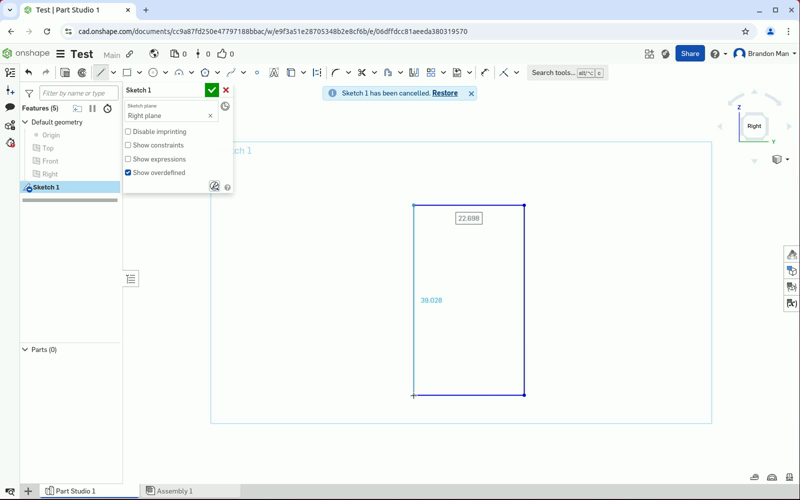
click(413, 395)
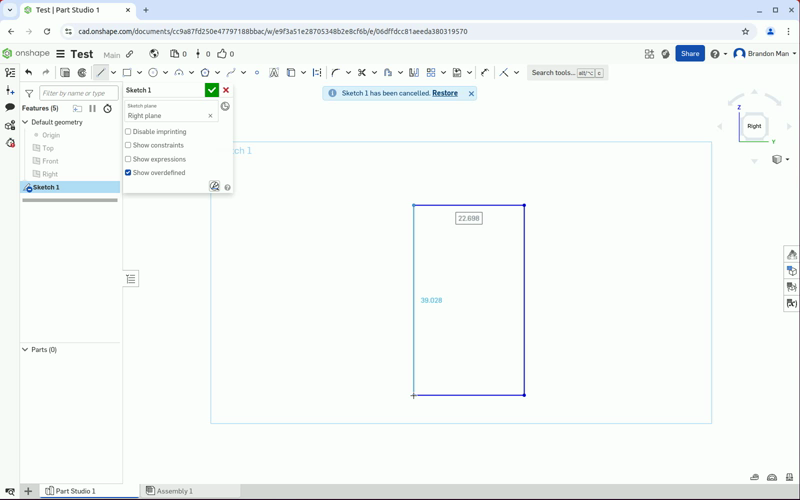
key(esc)
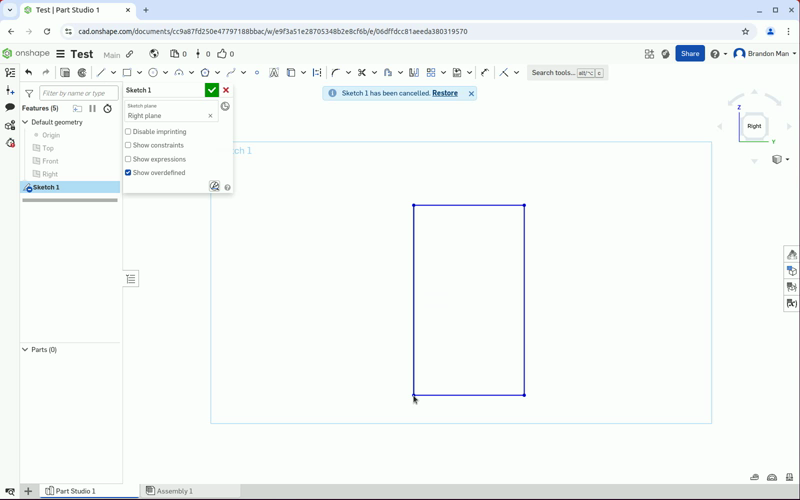
mouse_move(434, 234)
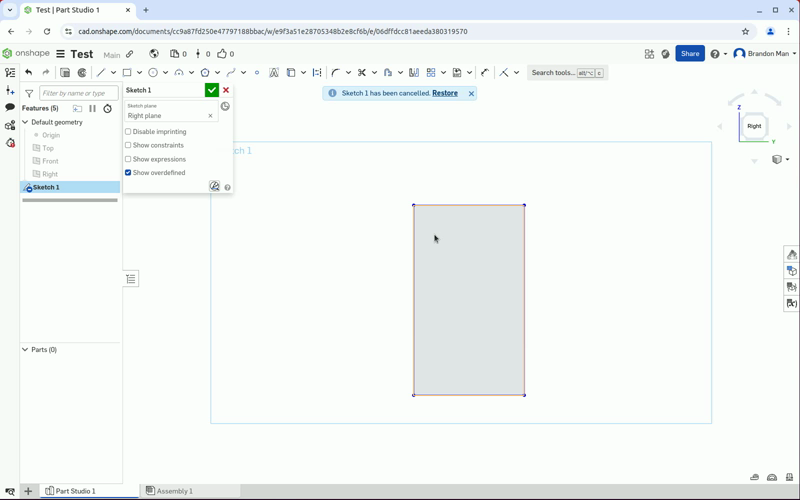
click(434, 234)
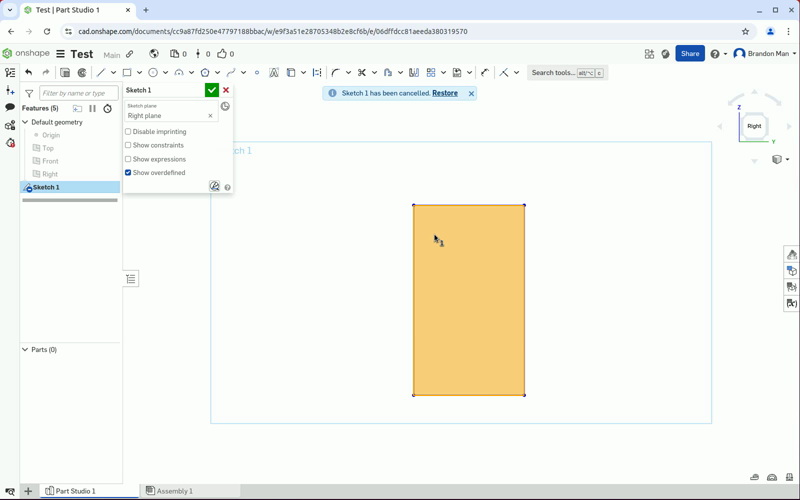
mouse_move(73, 352)
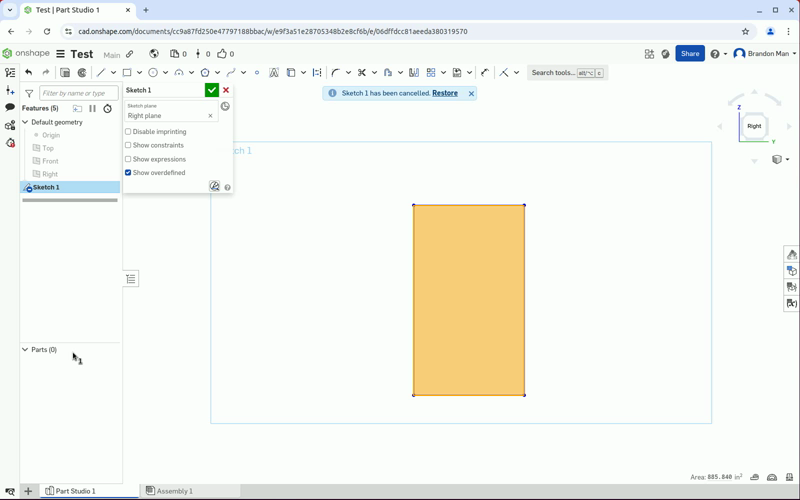
key(shift+y)
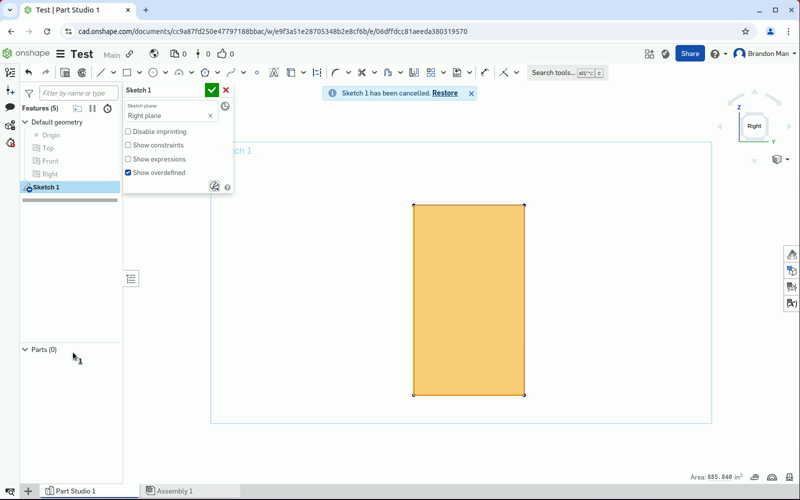
key(shift+e)
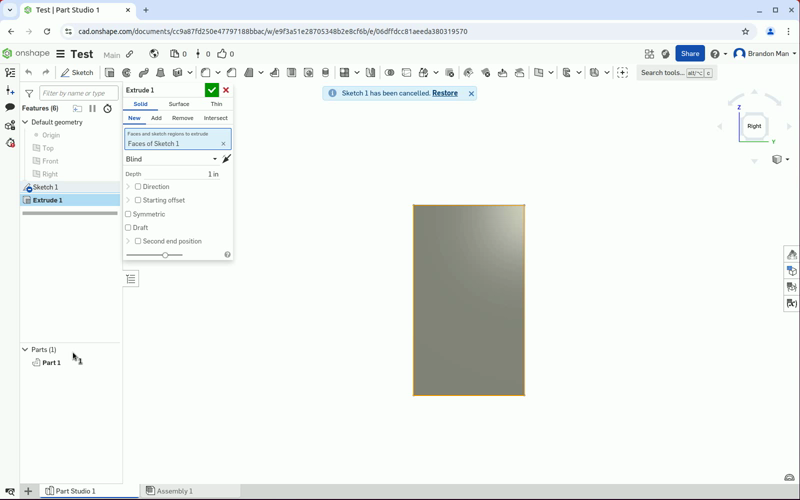
mouse_move(143, 106)
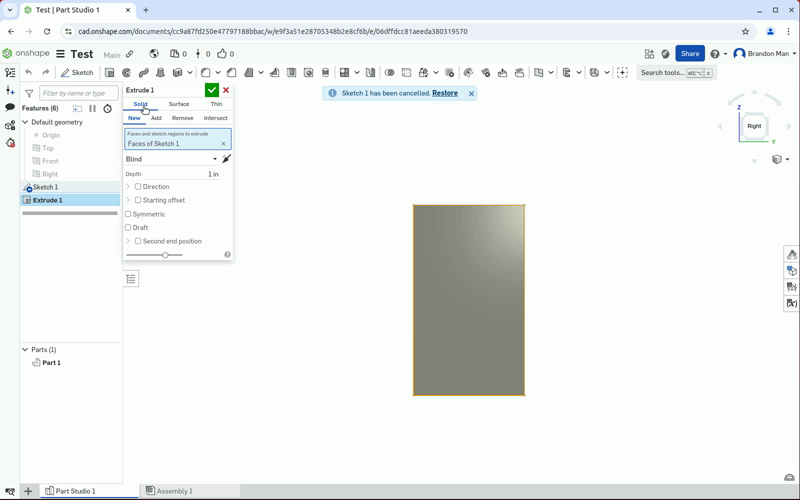
click(143, 106)
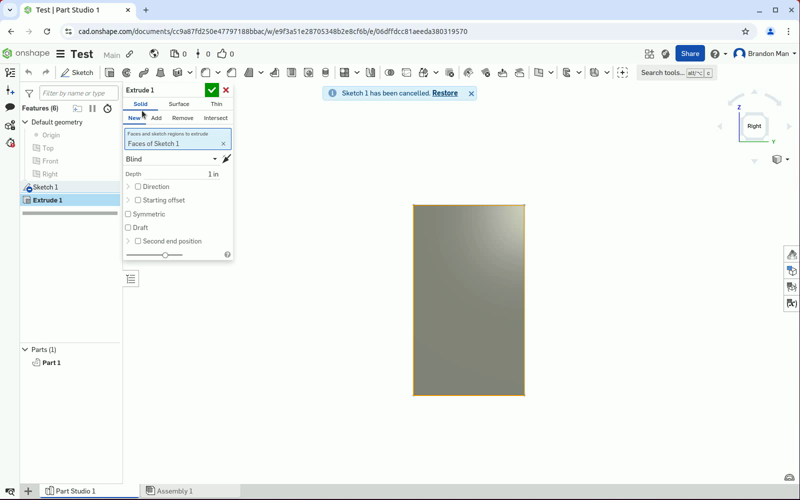
mouse_move(137, 120)
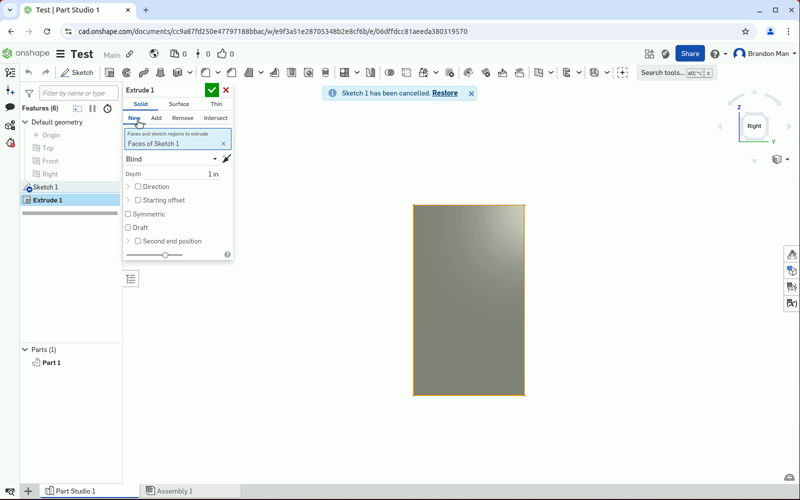
click(137, 120)
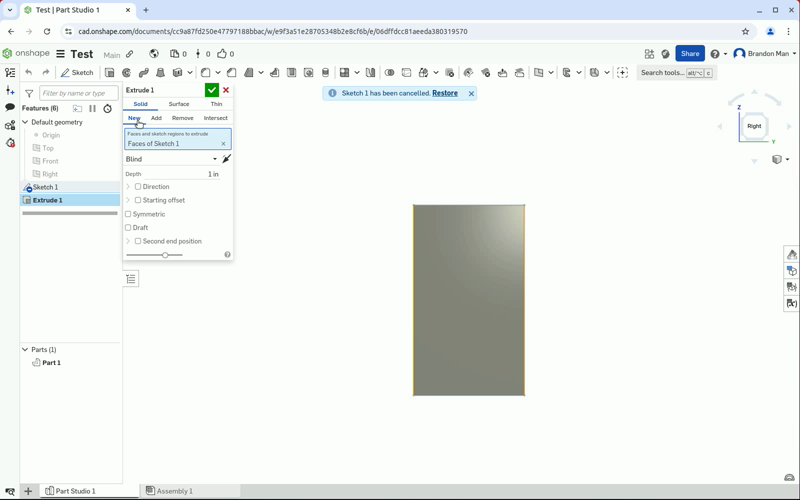
key(tab, 4)
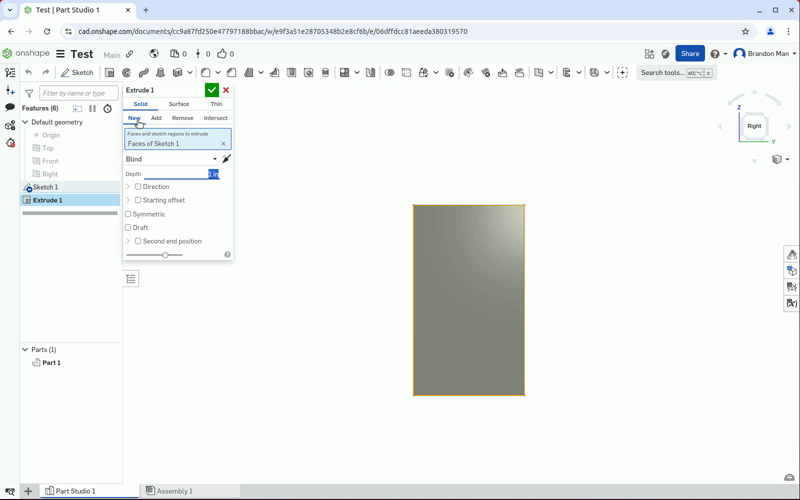
text(12.517)
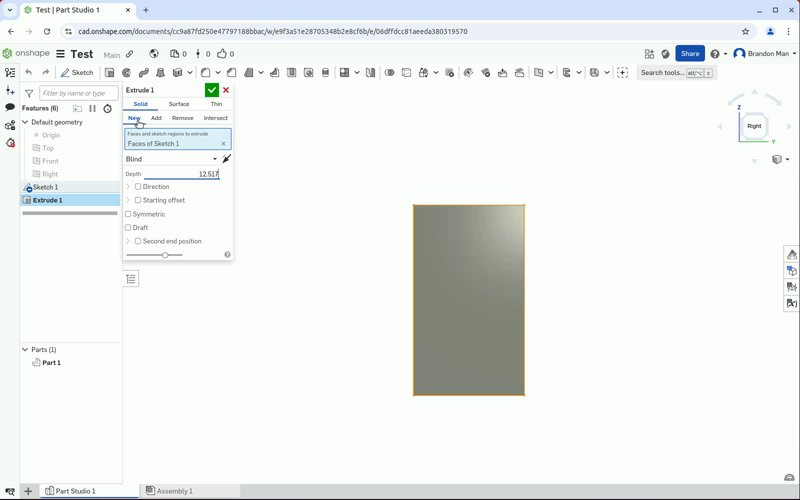
key(enter)
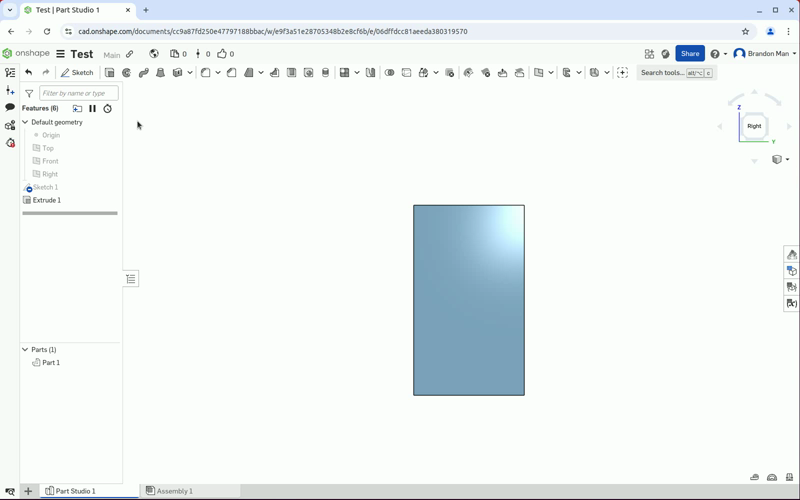
key(shift+h)
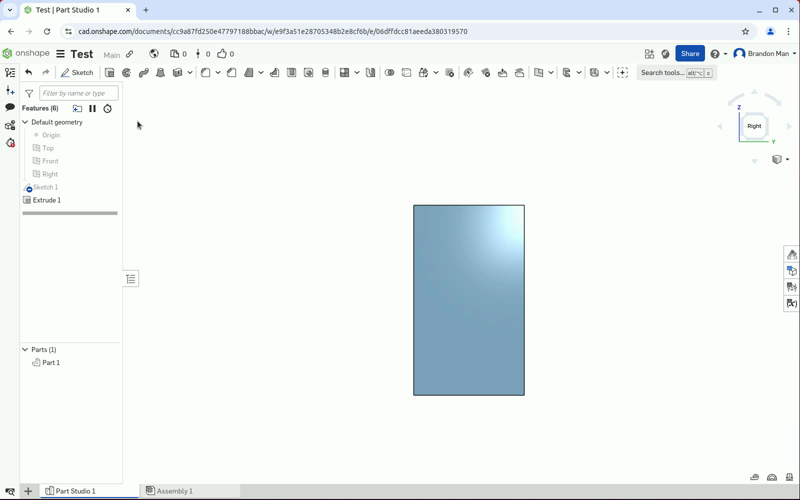
key(shift+h)
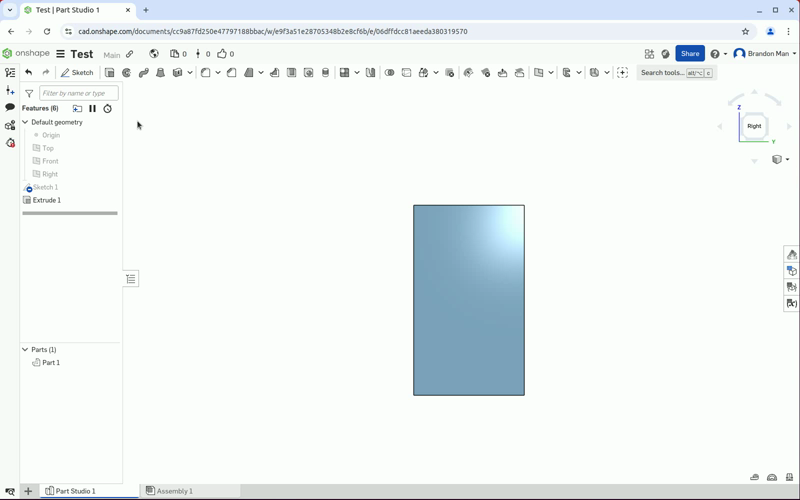
mouse_move(73, 189)
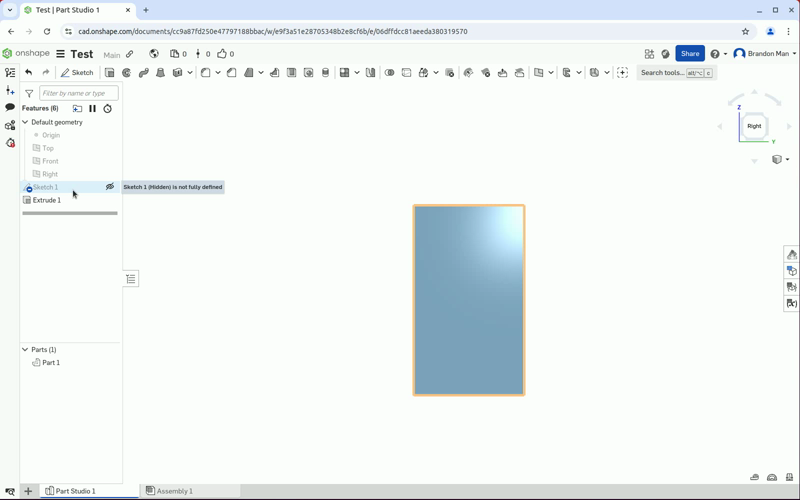
click(73, 189)
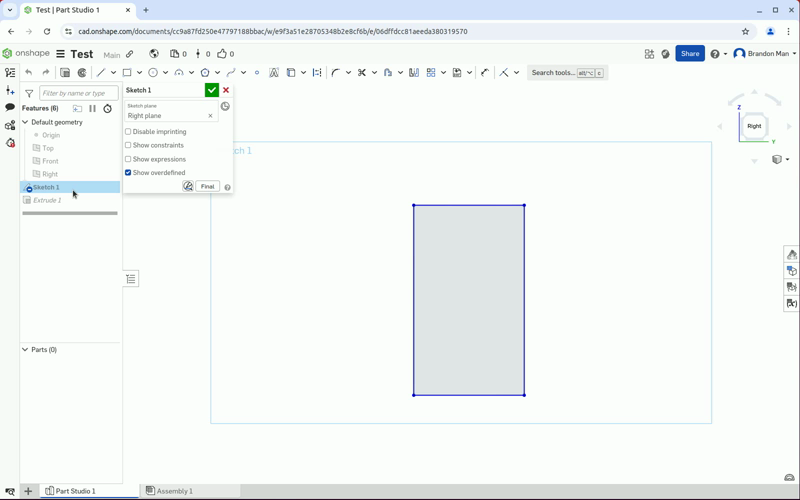
mouse_move(229, 92)
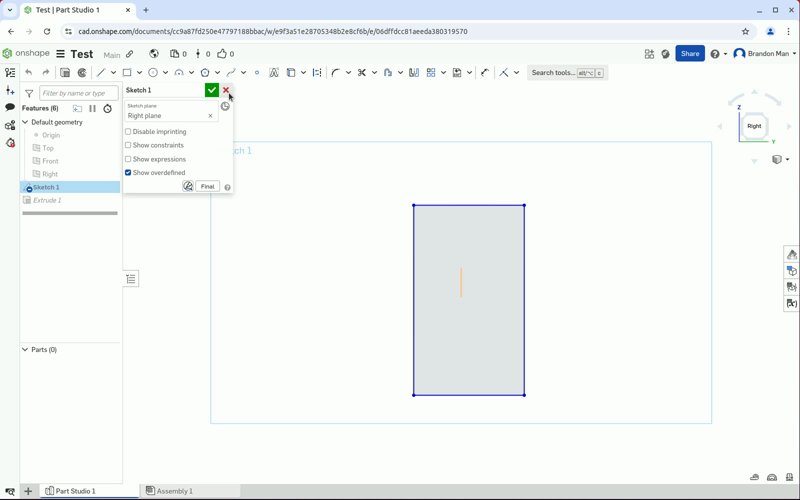
click(229, 92)
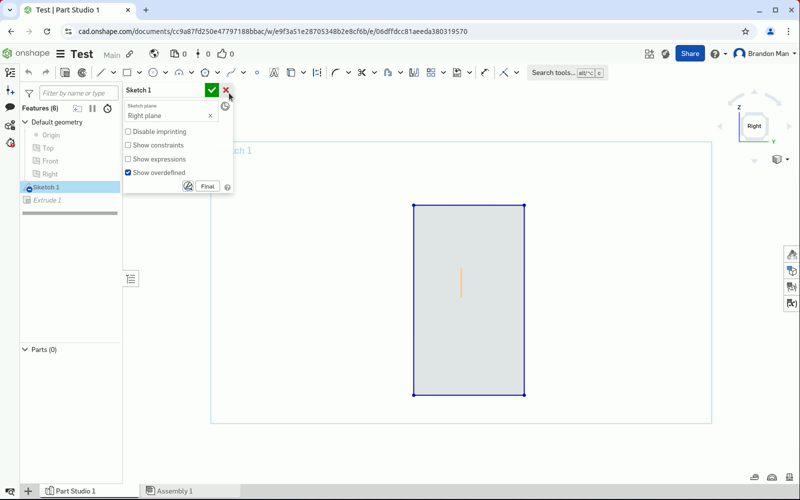
key(shift+s)
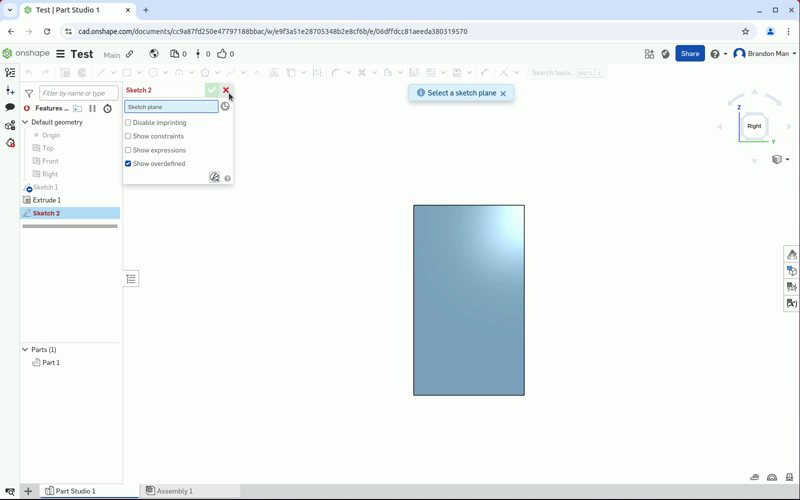
mouse_move(73, 176)
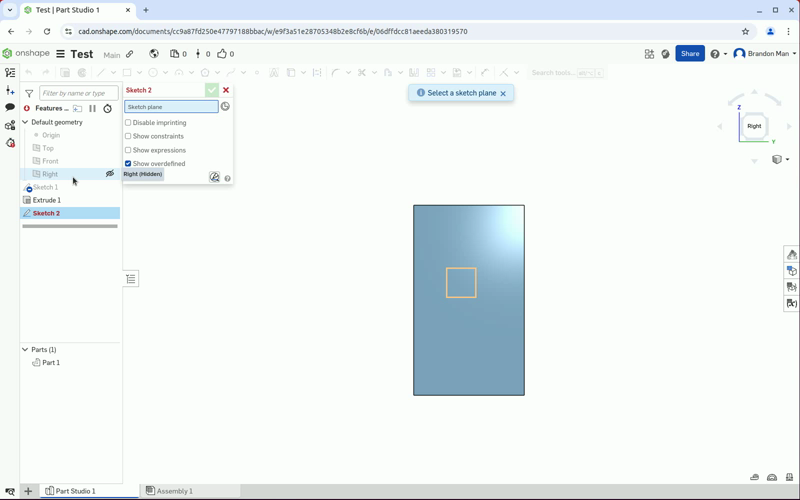
click(73, 176)
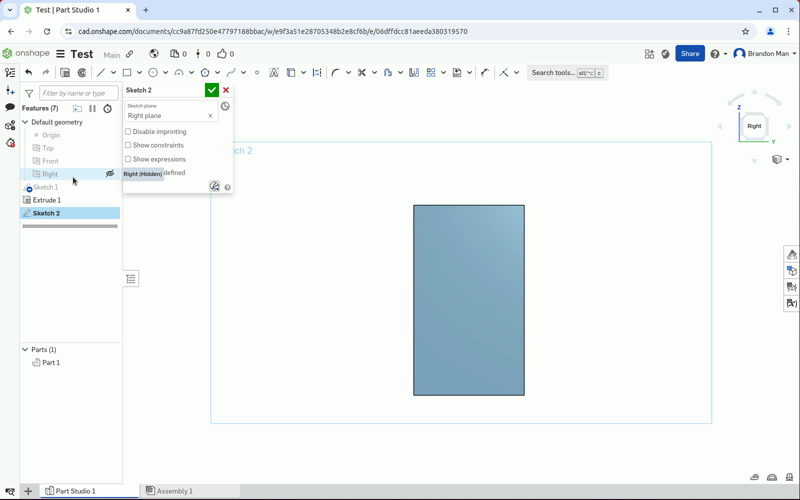
mouse_move(73, 352)
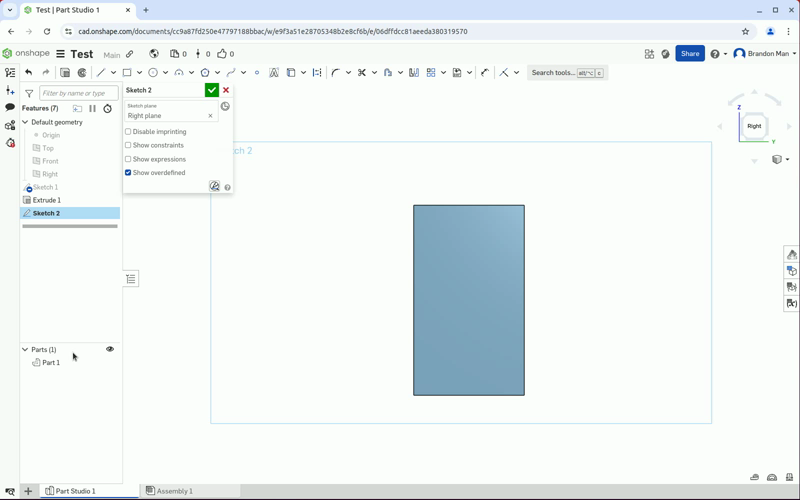
key(y)
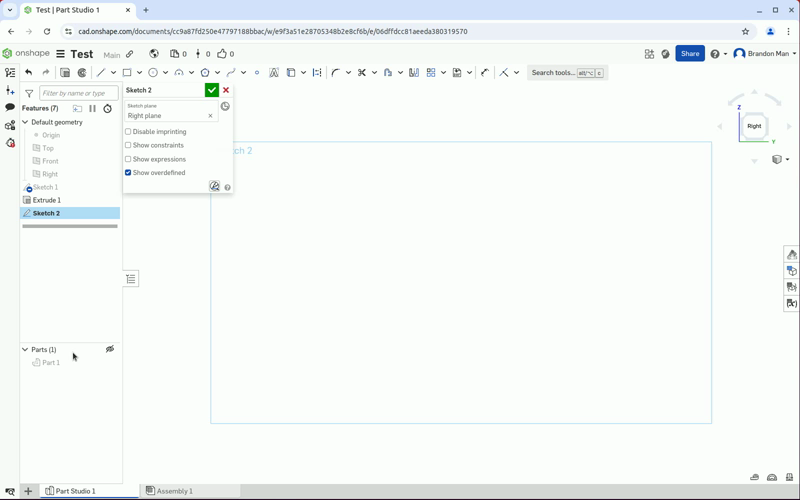
key(c)
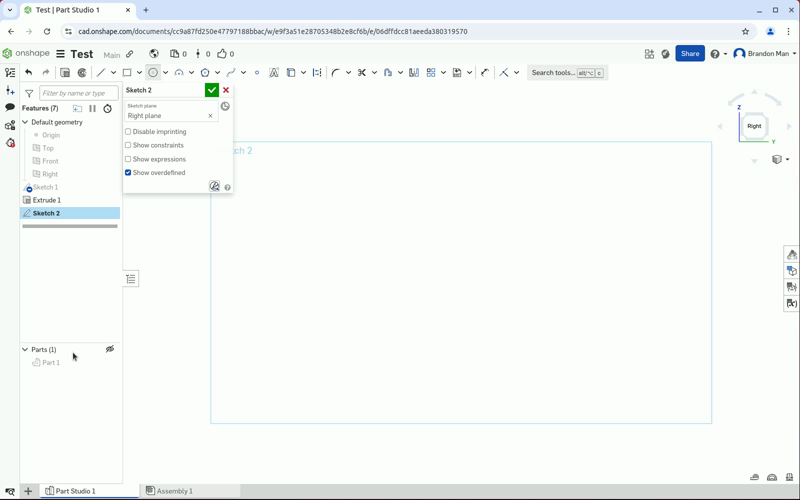
key_down(shift)
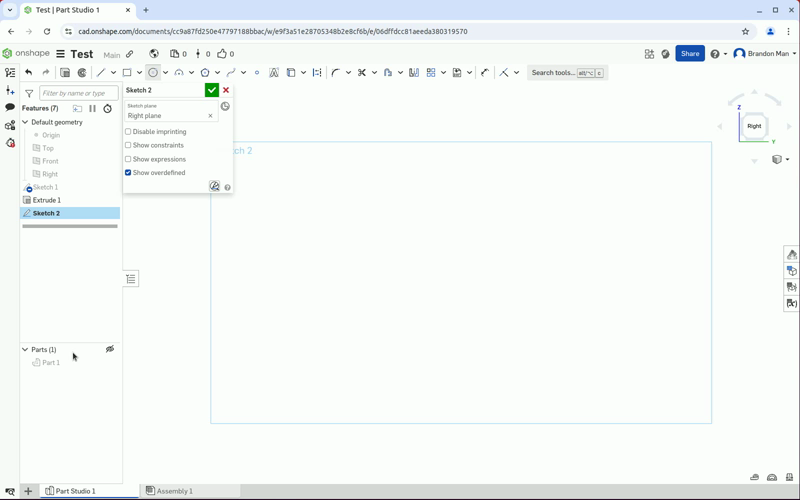
mouse_move(465, 292)
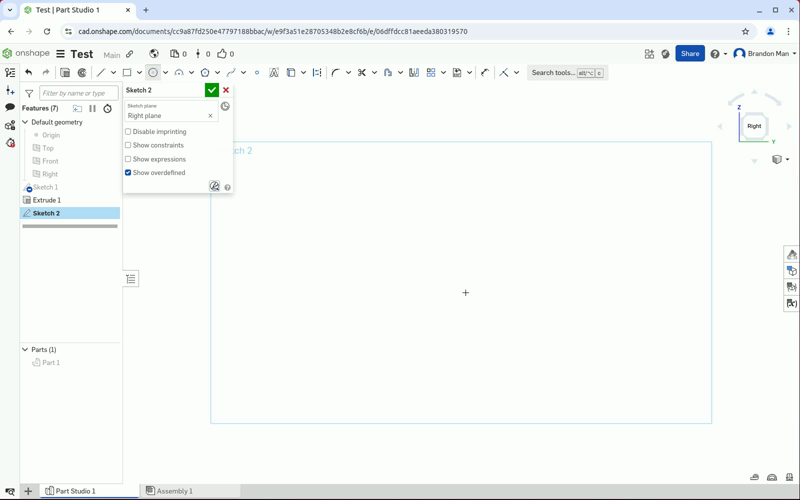
click(465, 292)
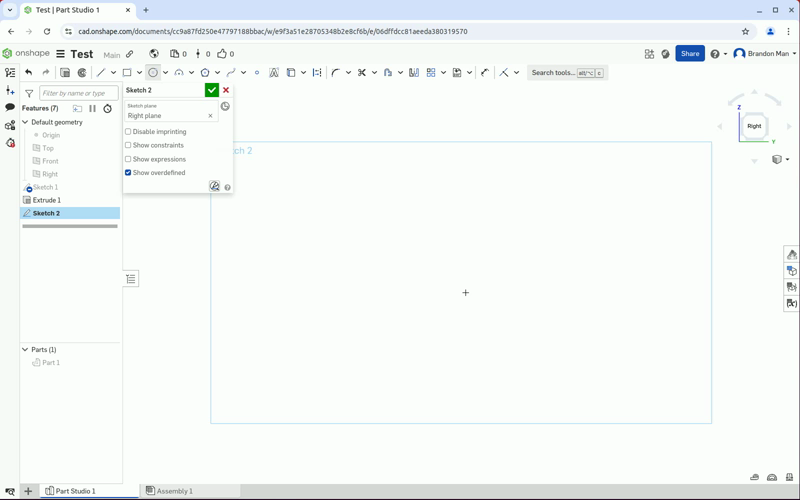
key_up(shift)
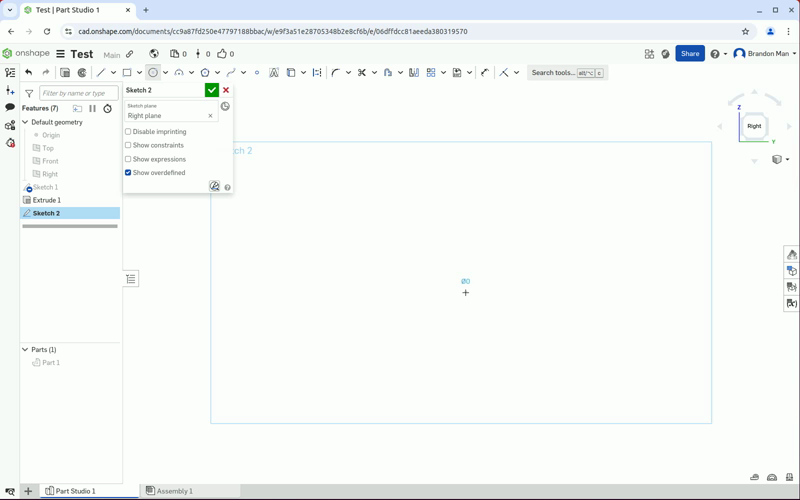
mouse_move(509, 292)
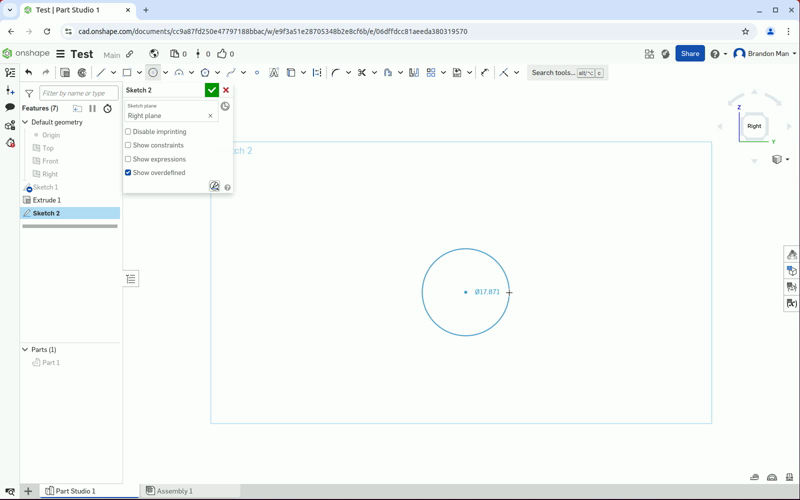
click(509, 292)
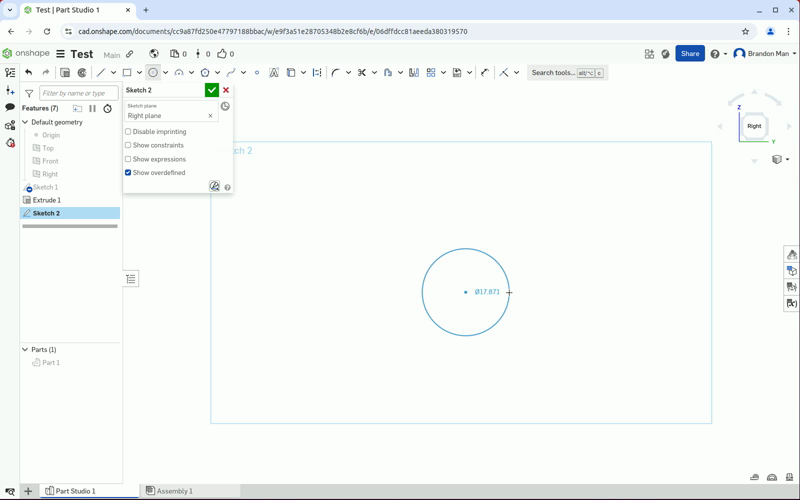
key(esc)
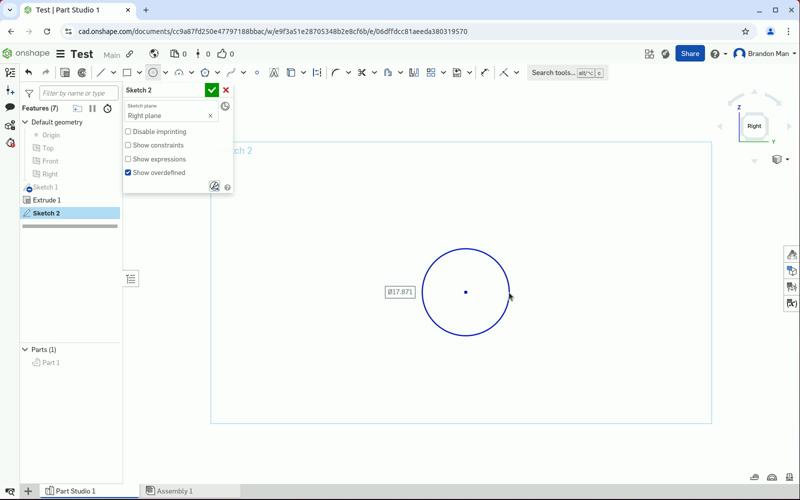
mouse_move(457, 261)
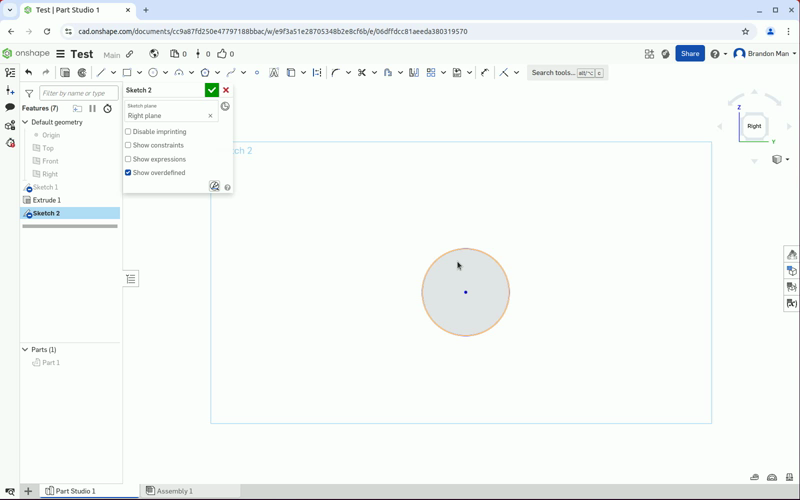
click(457, 261)
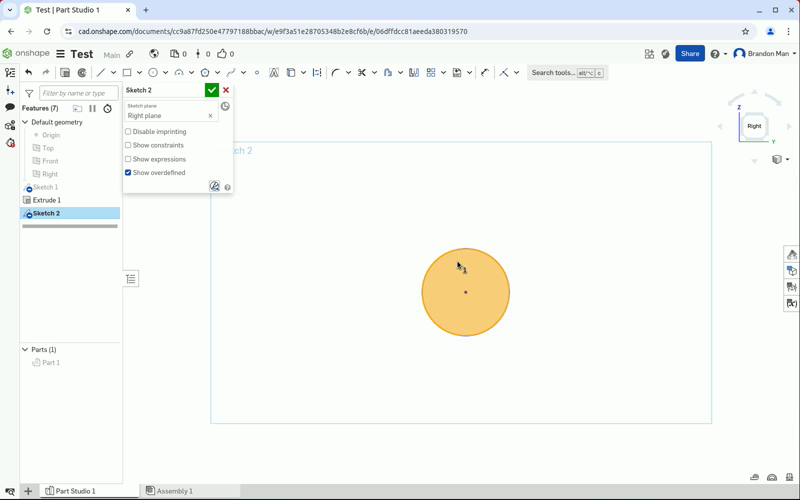
mouse_move(73, 352)
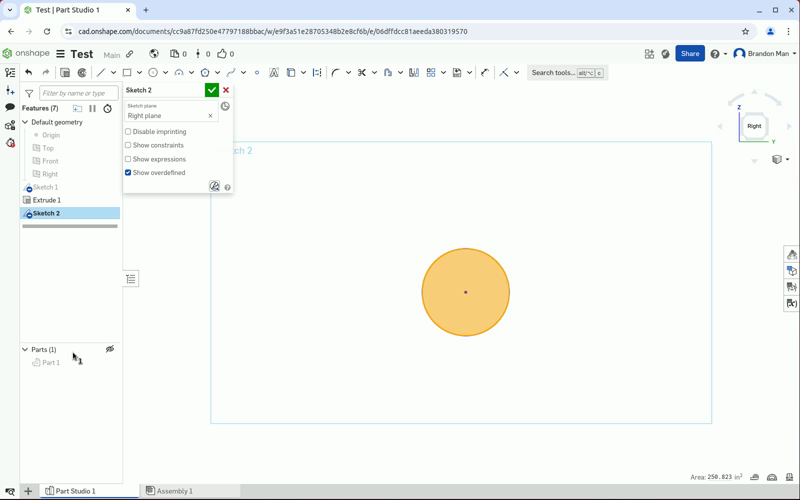
key(shift+y)
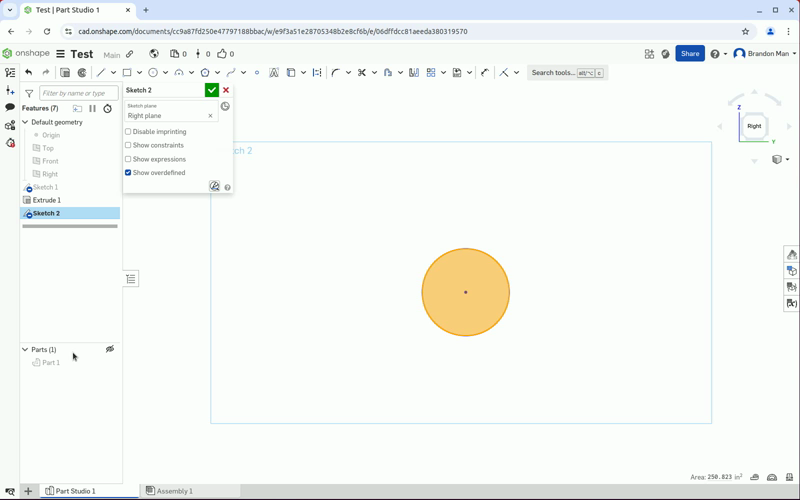
key(shift+e)
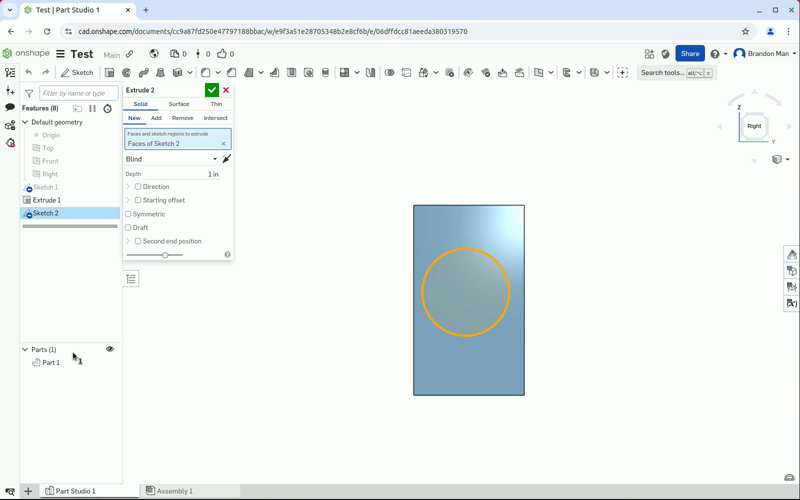
mouse_move(143, 106)
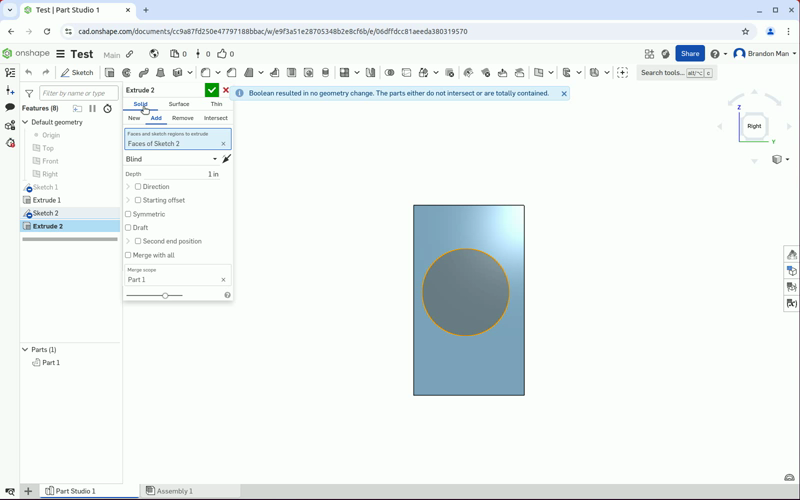
click(143, 106)
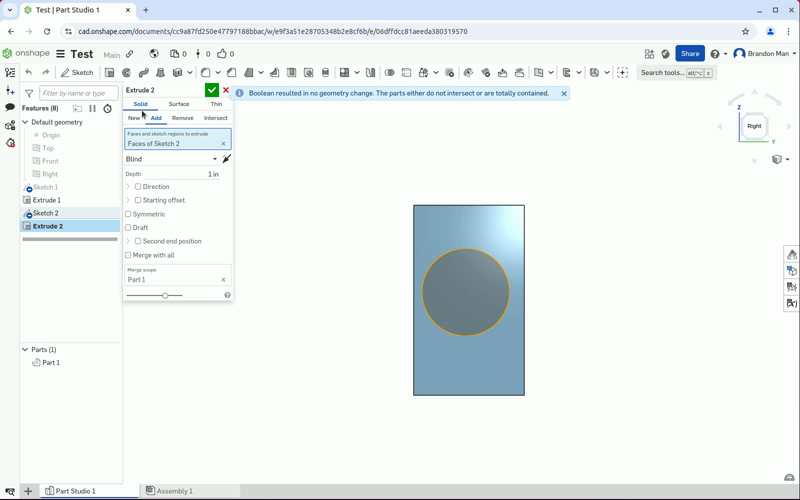
mouse_move(137, 120)
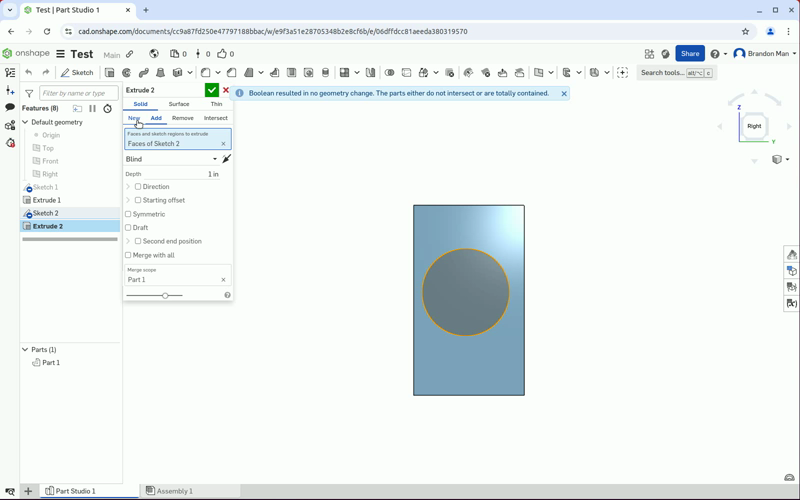
click(137, 120)
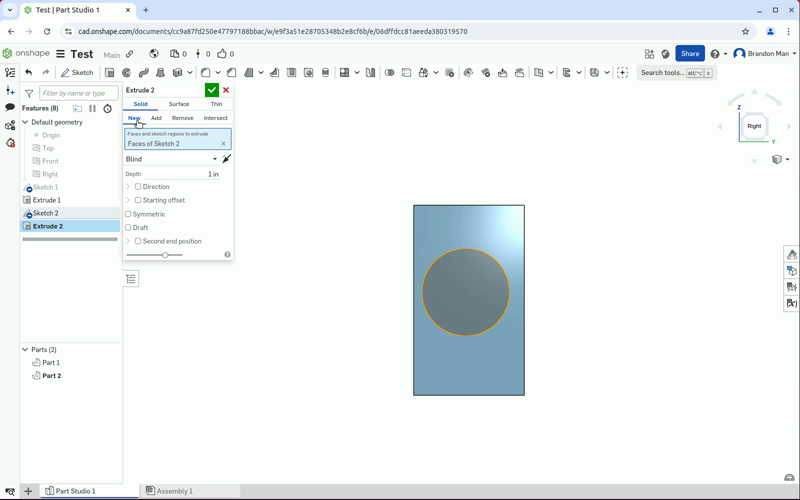
key(tab, 4)
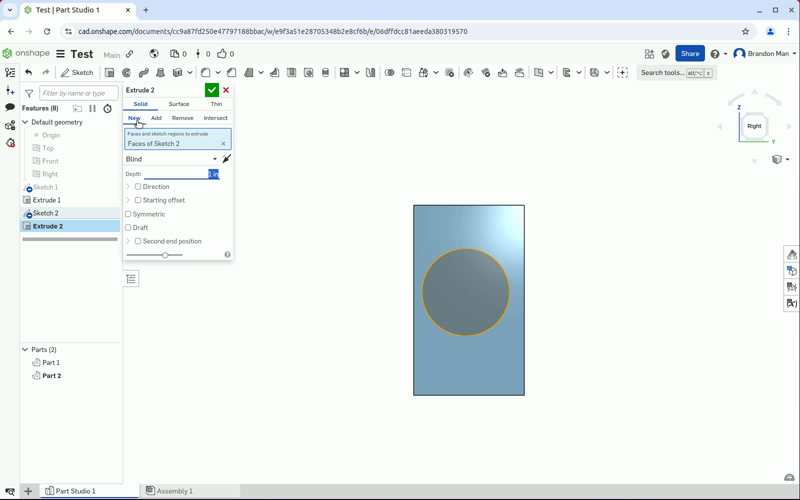
text(12.517)
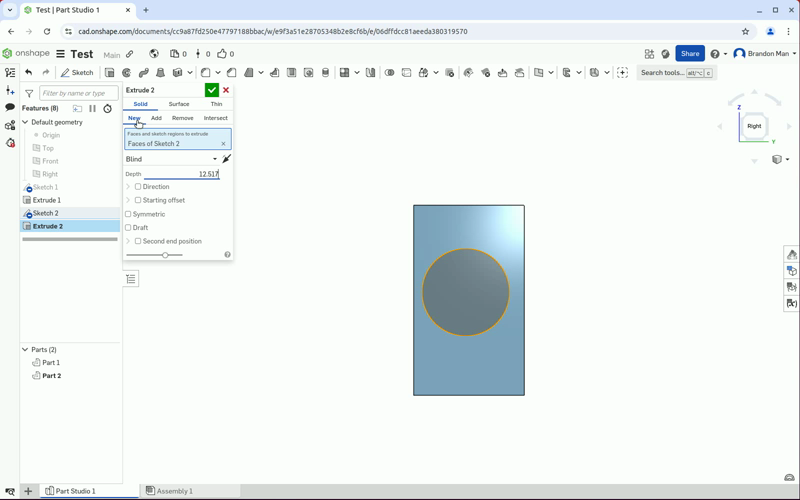
key(enter)
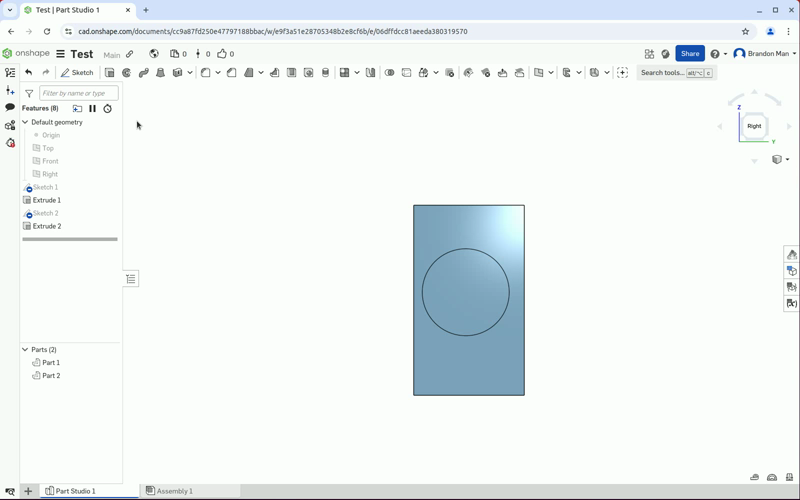
key(shift+h)
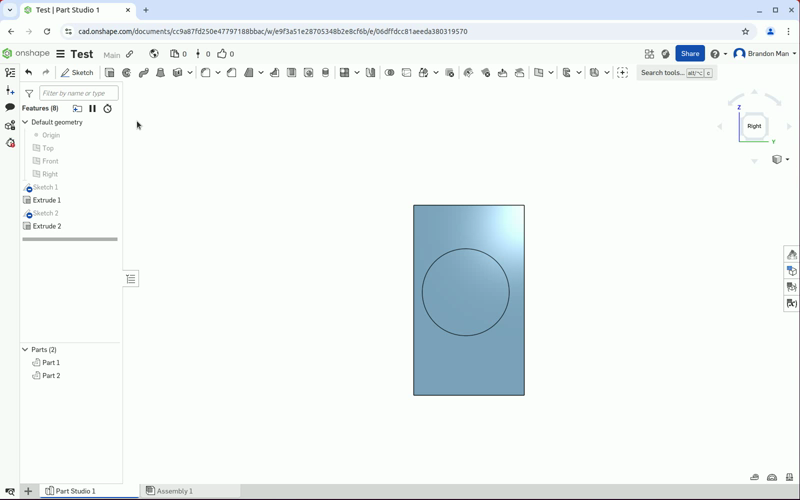
key(shift+h)
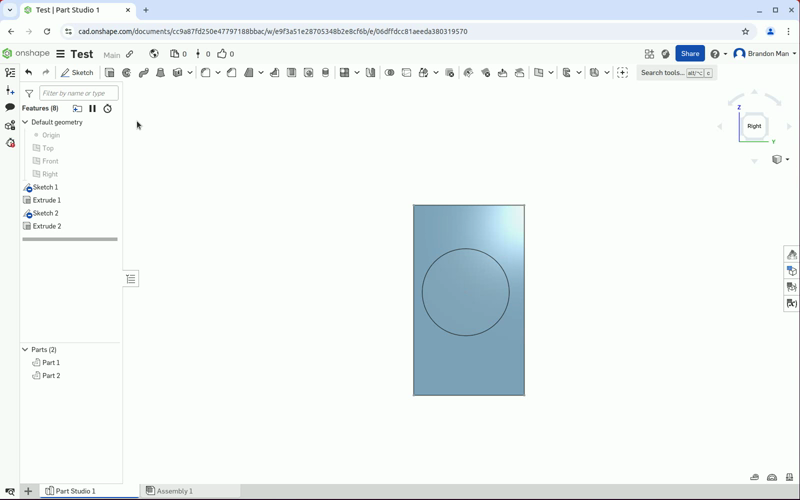
key(shift+7)
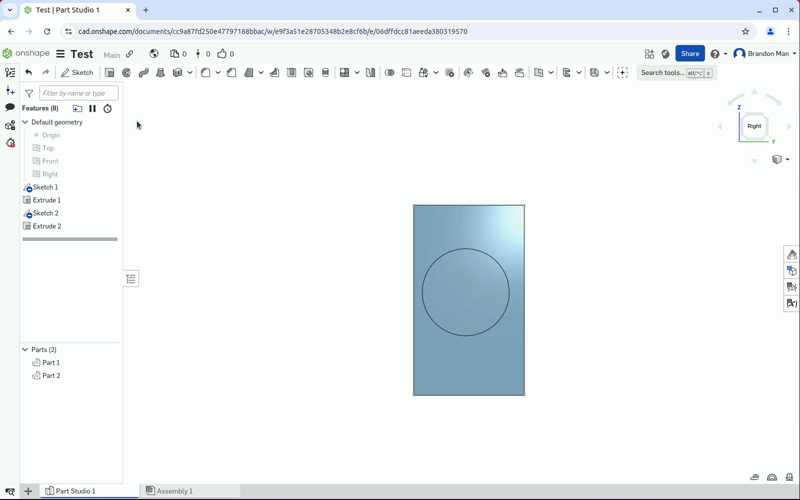
key(right, 2)
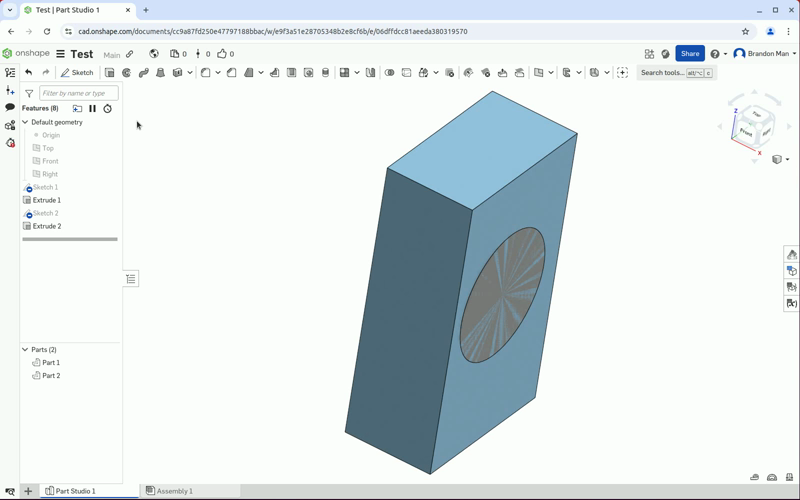
key(down, 2)
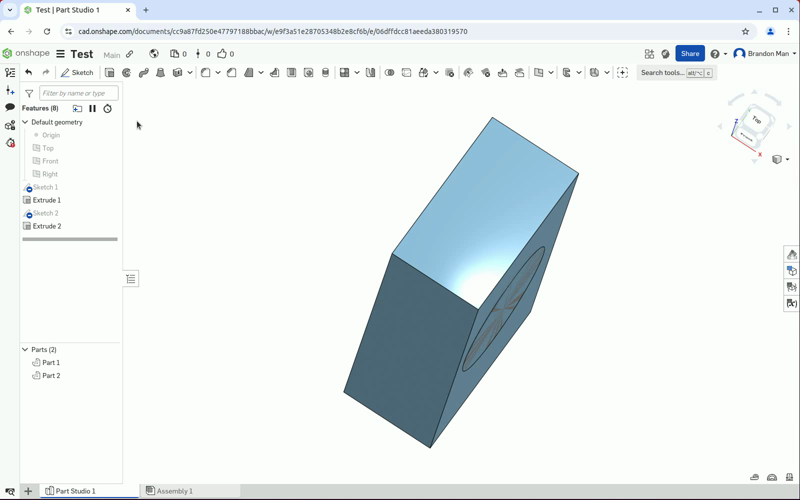
key(up, 2)
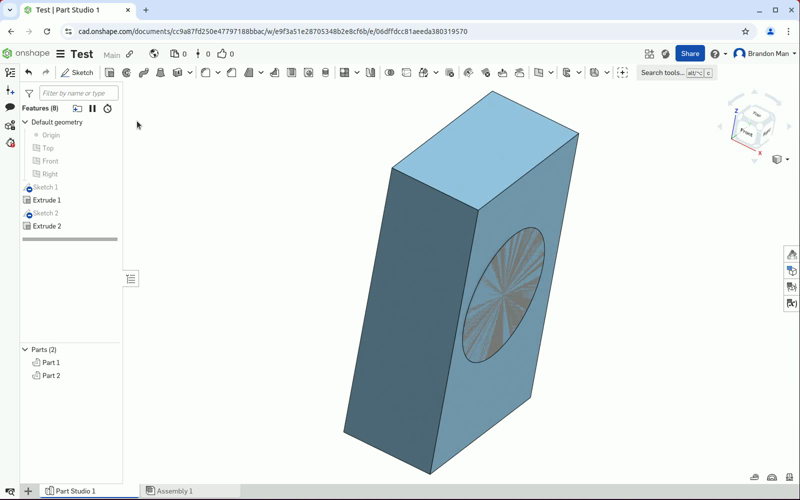
key(left, 2)
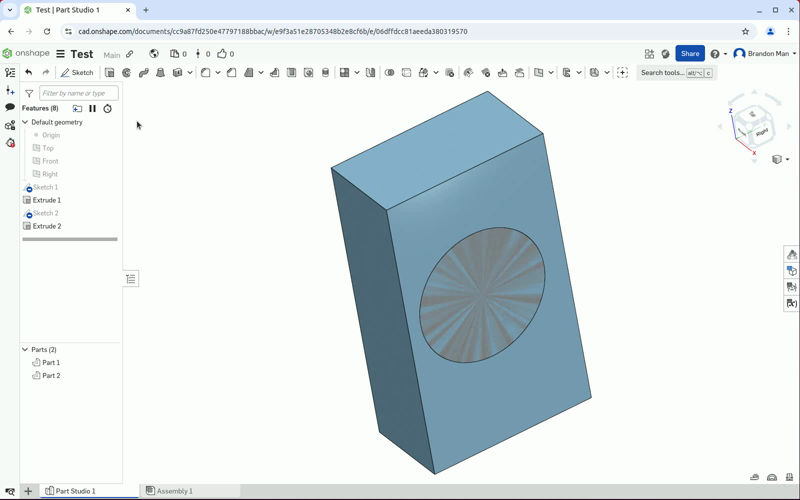
mouse_move(73, 189)
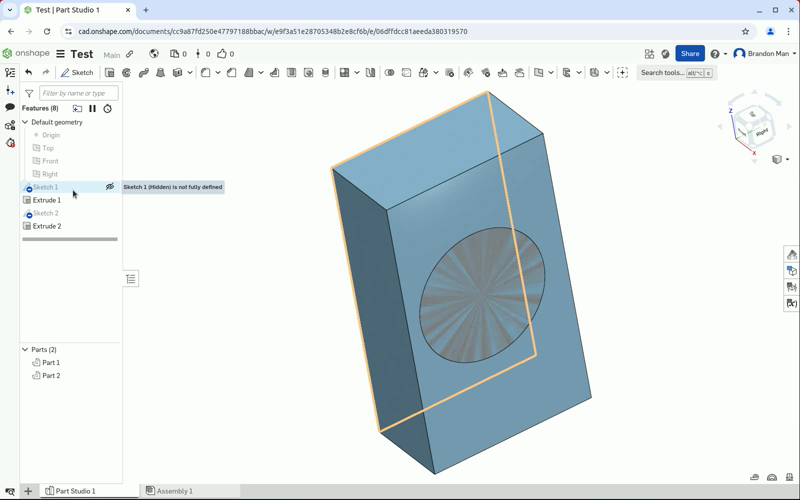
click(73, 189)